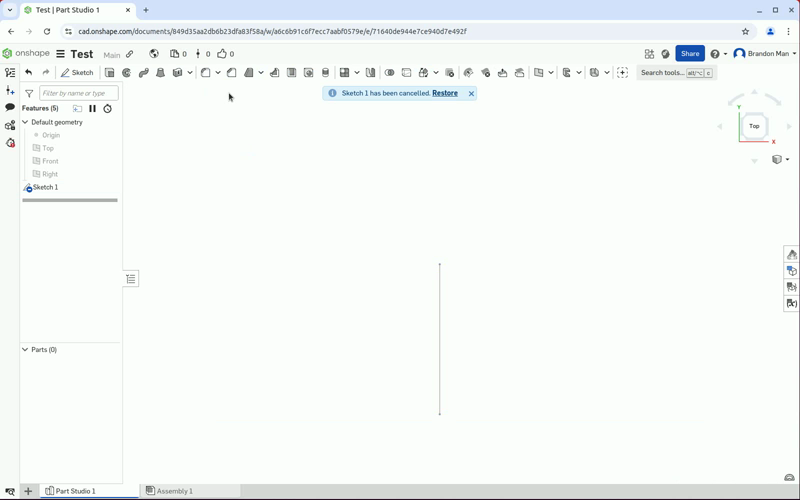
key(shift+h)
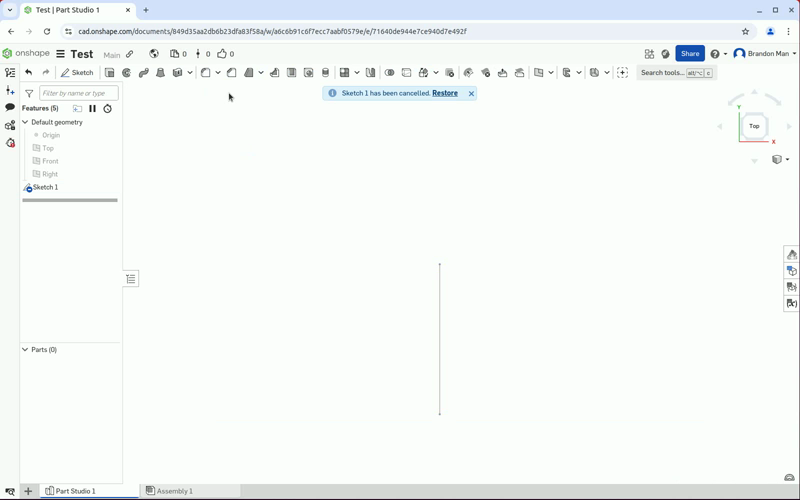
key(shift+s)
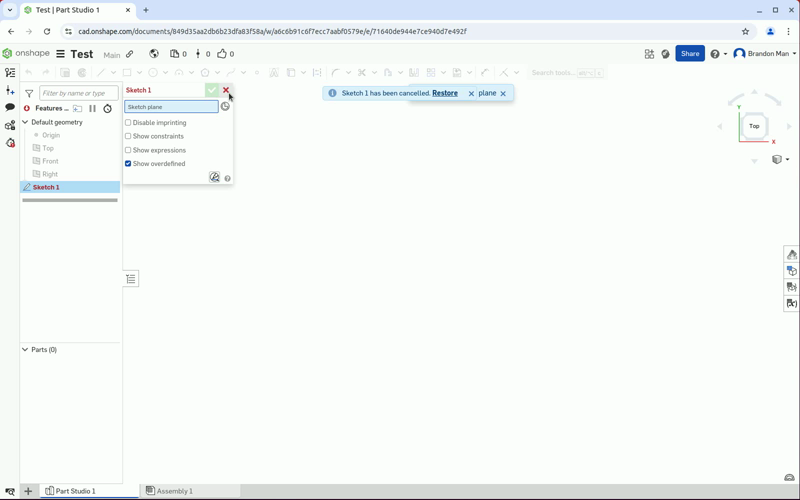
mouse_move(73, 150)
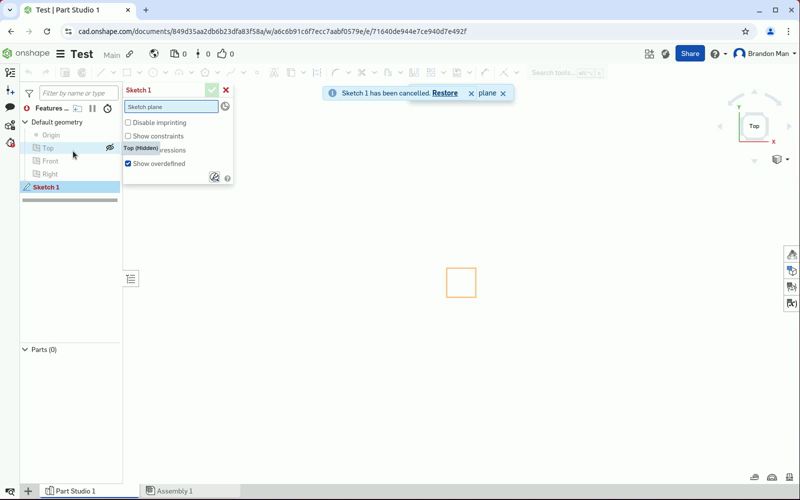
click(73, 150)
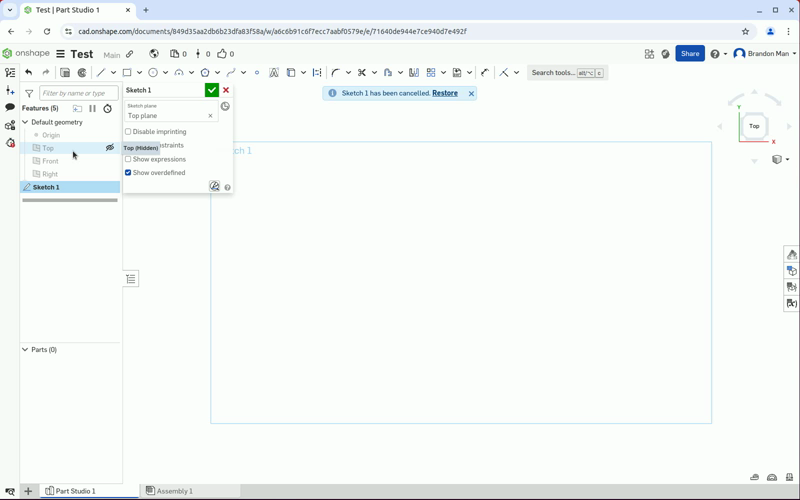
mouse_move(73, 352)
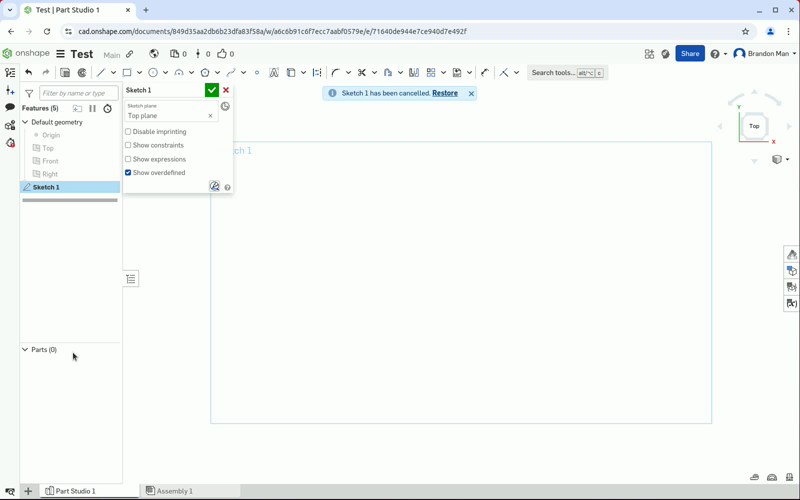
key(y)
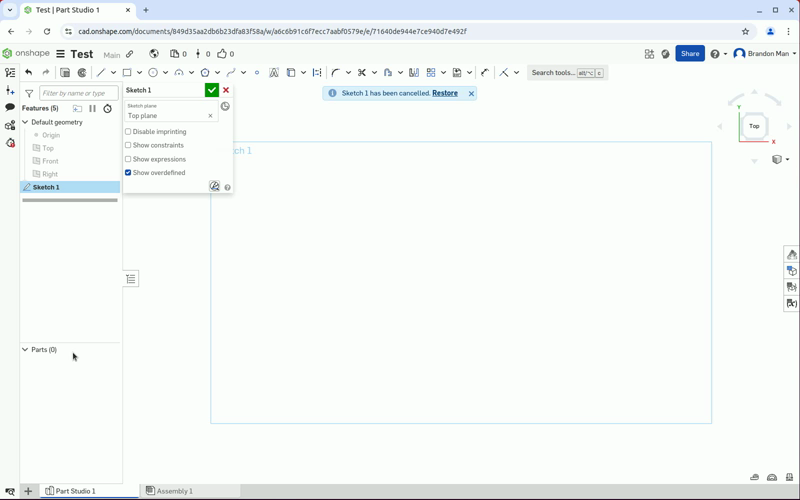
key(l)
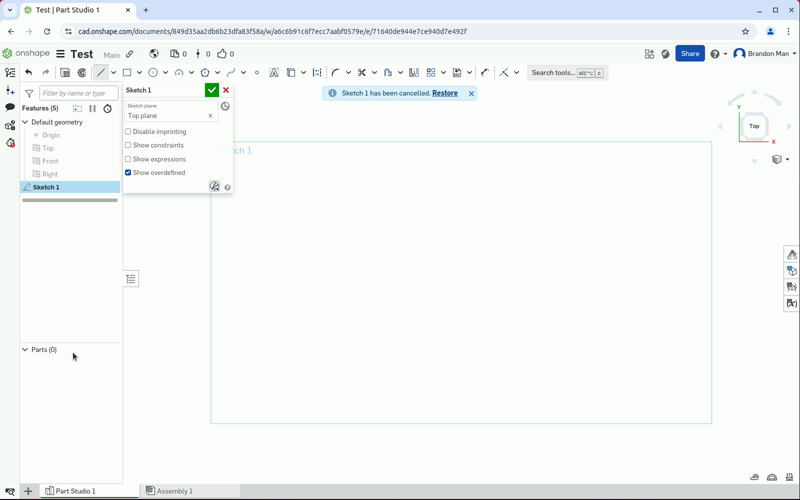
key_down(shift)
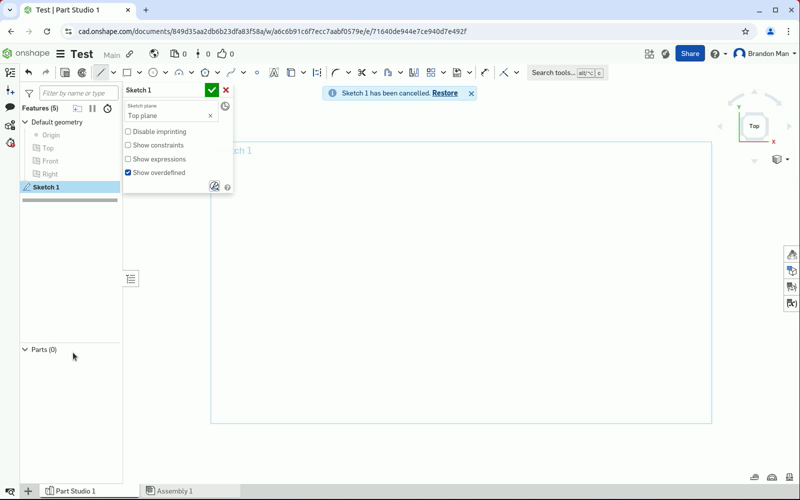
mouse_move(359, 367)
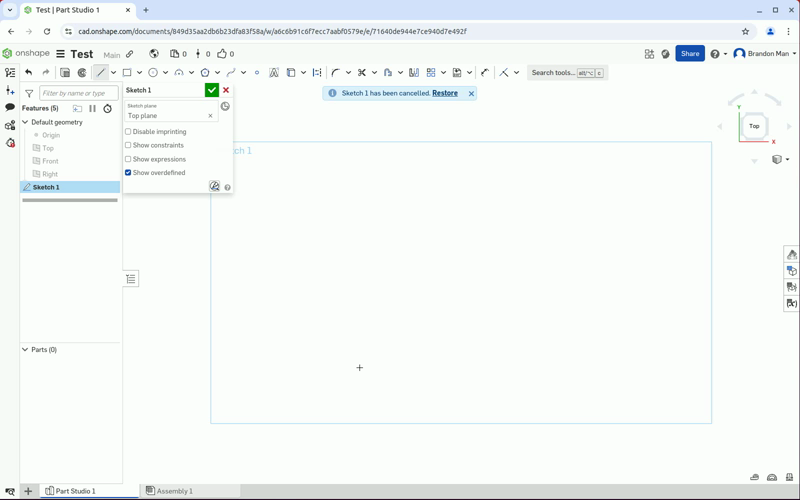
click(359, 367)
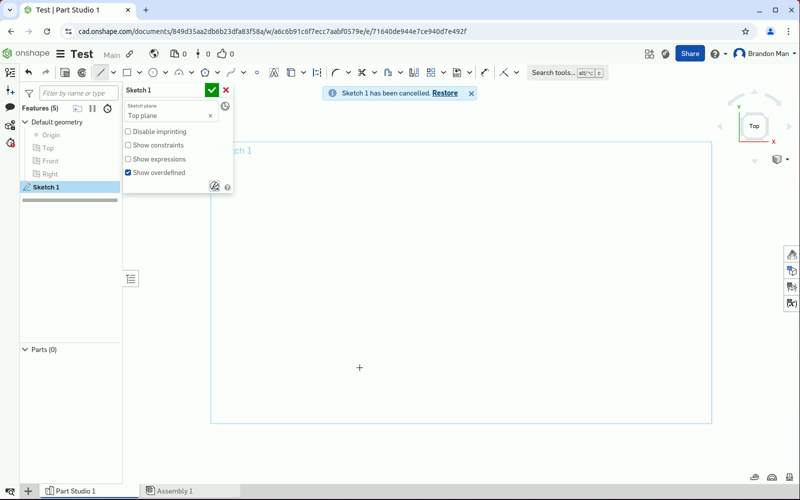
key_up(shift)
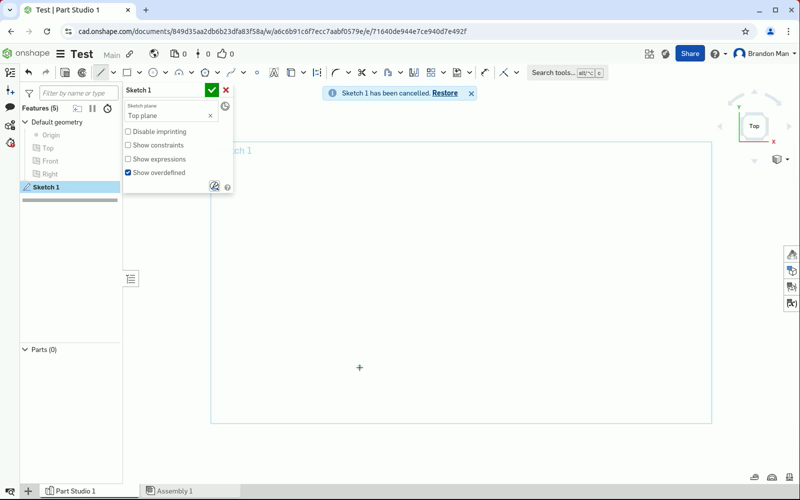
key_down(shift)
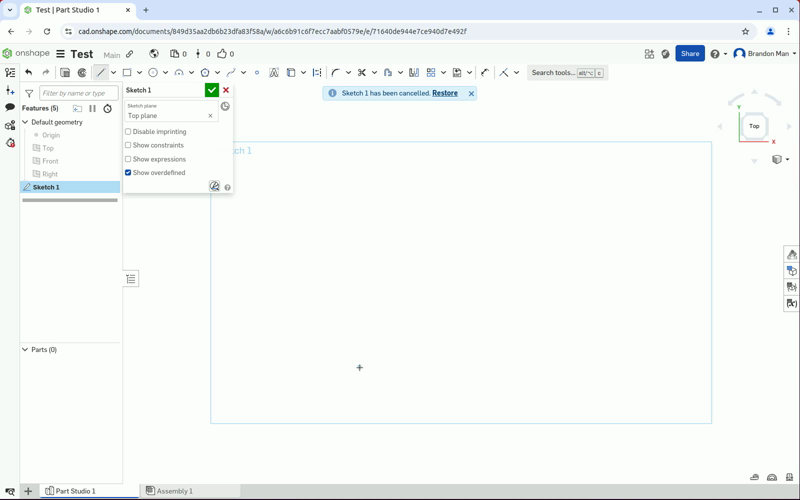
mouse_move(572, 367)
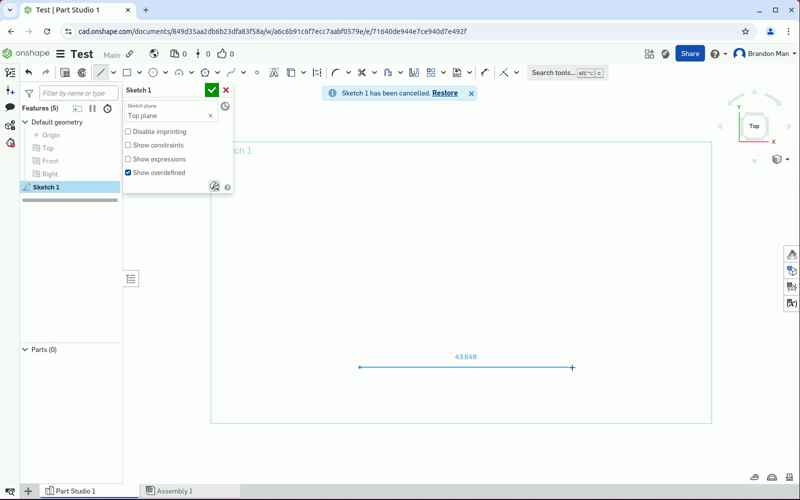
click(572, 367)
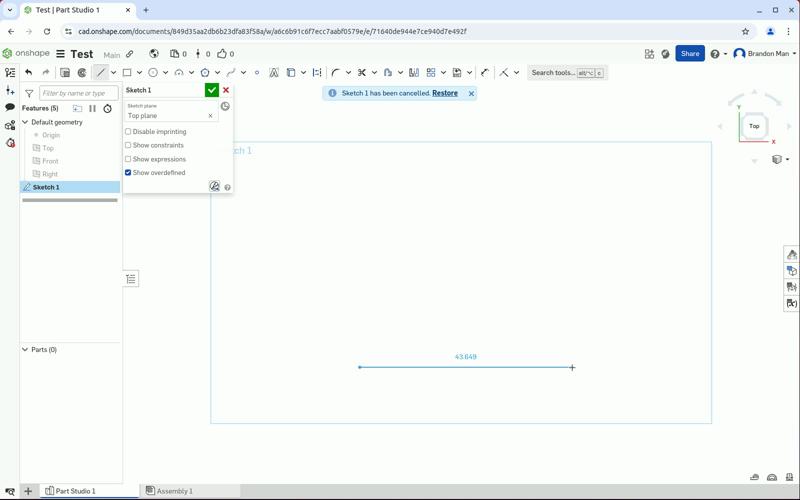
key_up(shift)
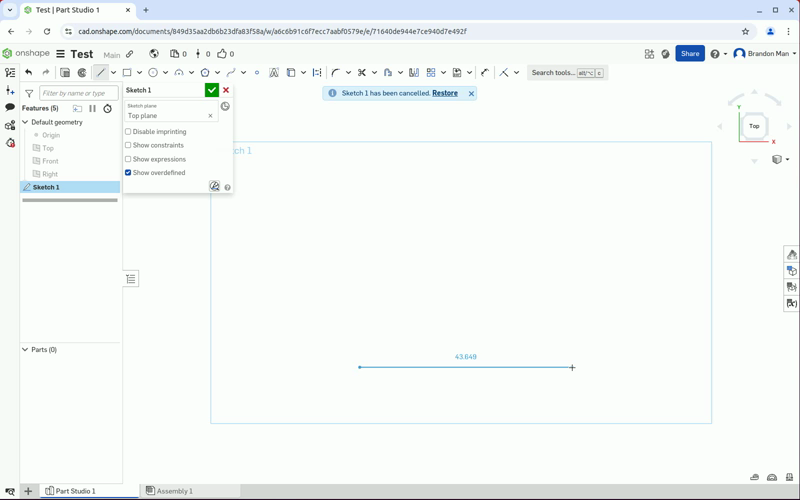
key_down(shift)
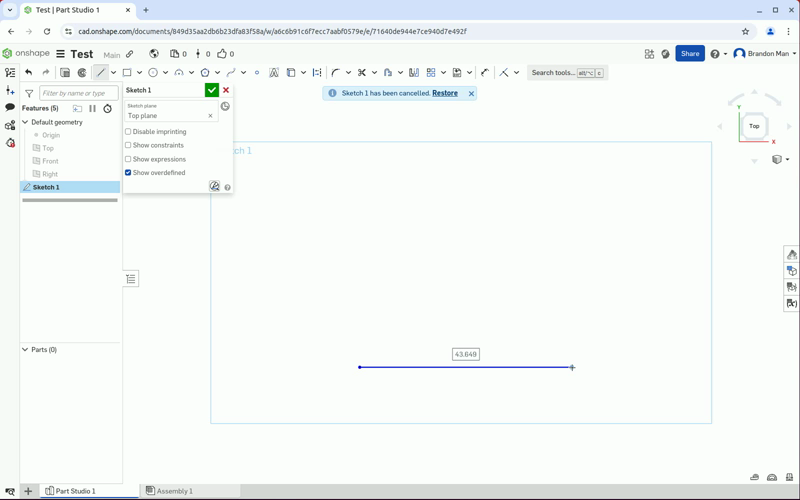
mouse_move(572, 226)
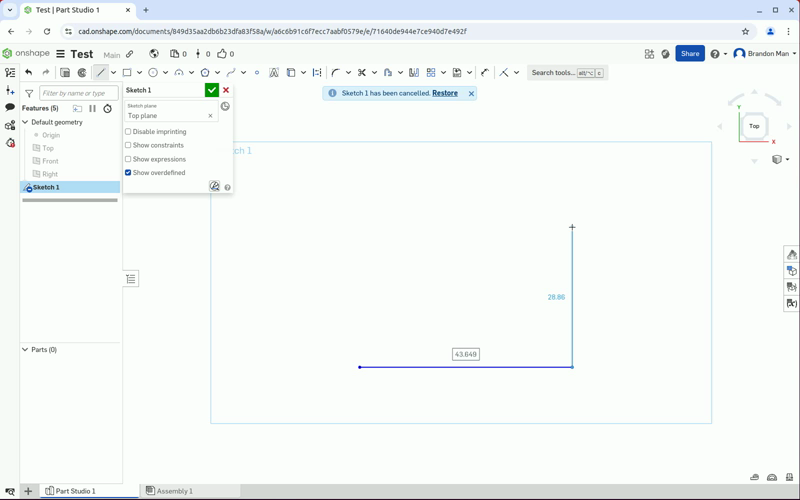
click(572, 226)
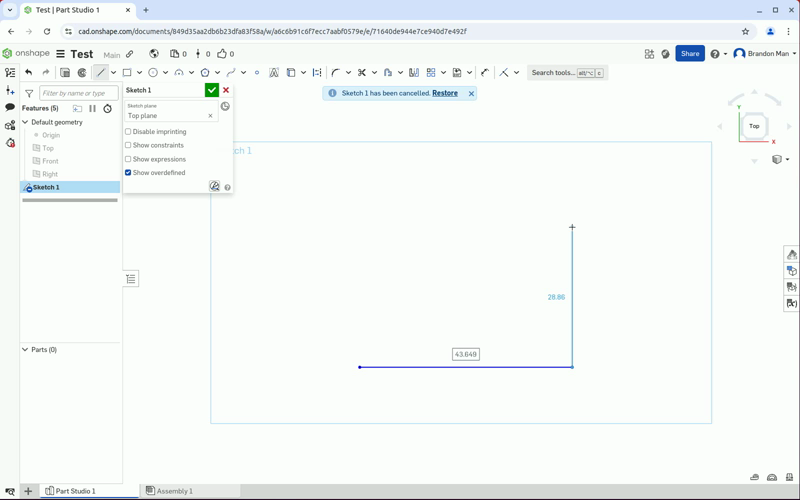
key_up(shift)
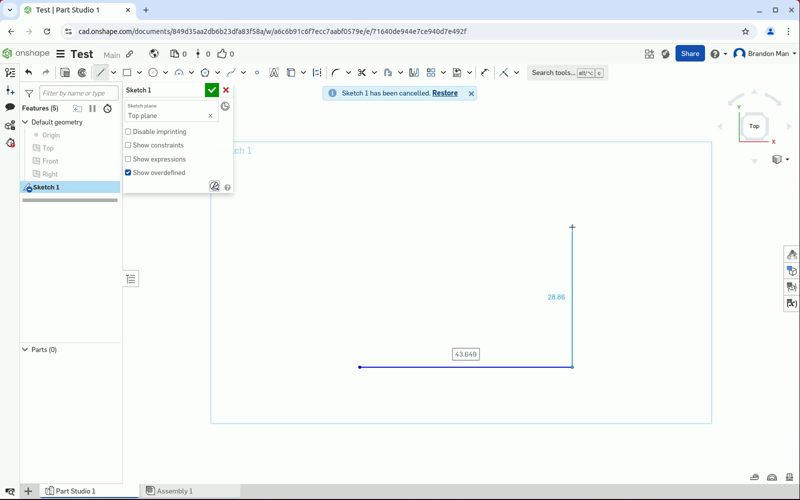
key_down(shift)
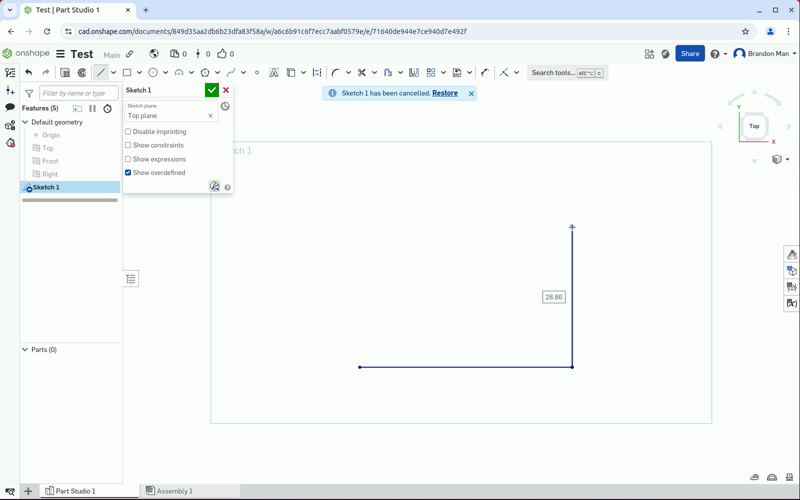
mouse_move(467, 226)
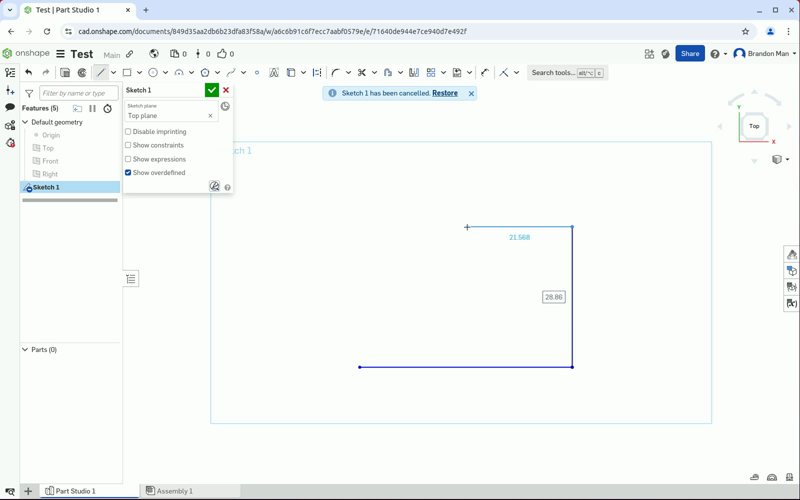
click(467, 226)
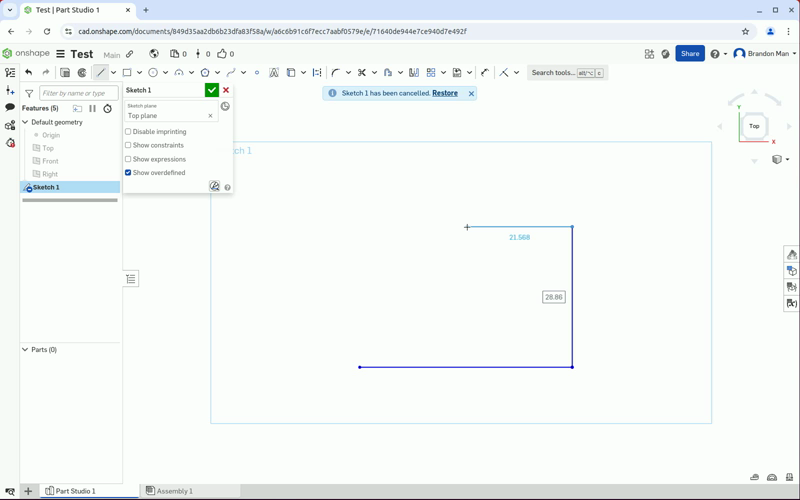
key_up(shift)
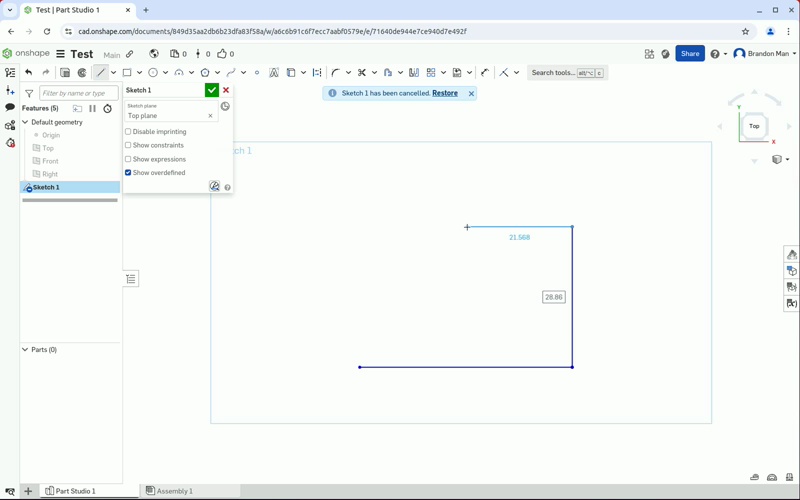
key_down(shift)
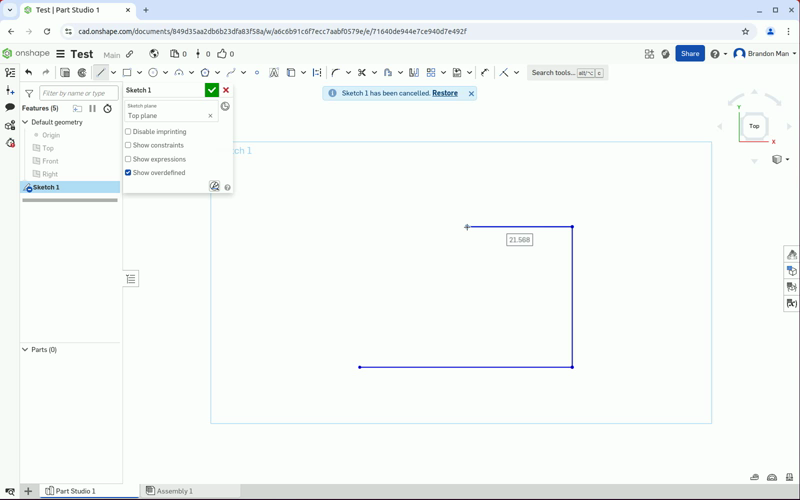
mouse_move(359, 226)
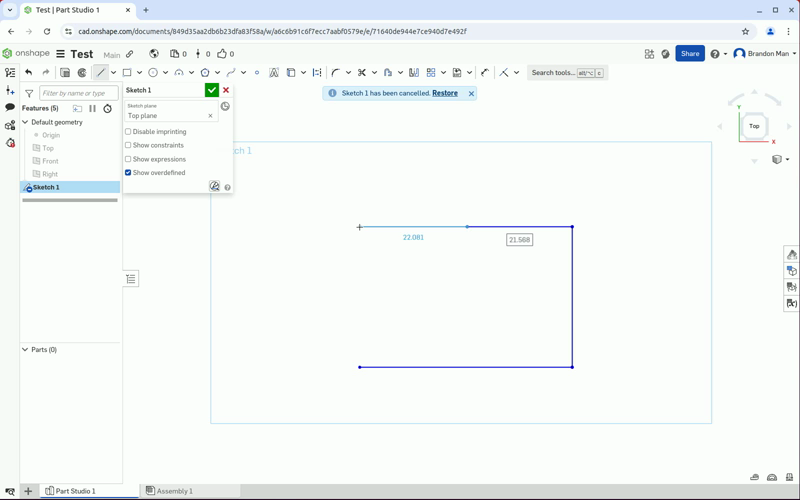
click(359, 226)
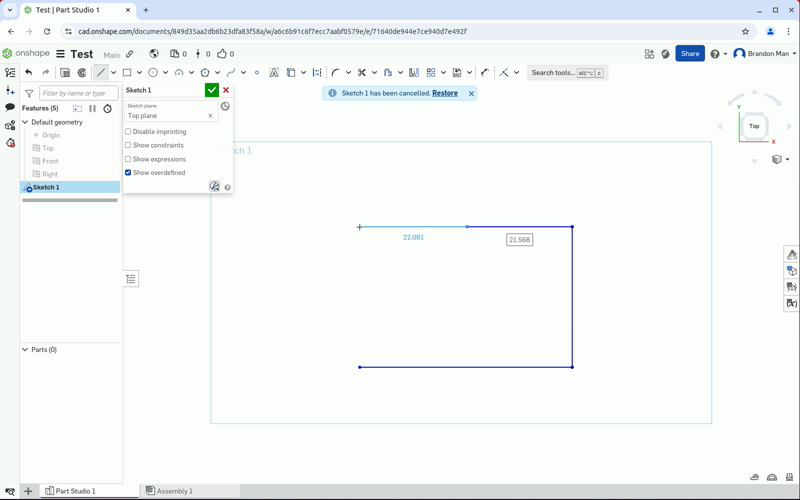
key_up(shift)
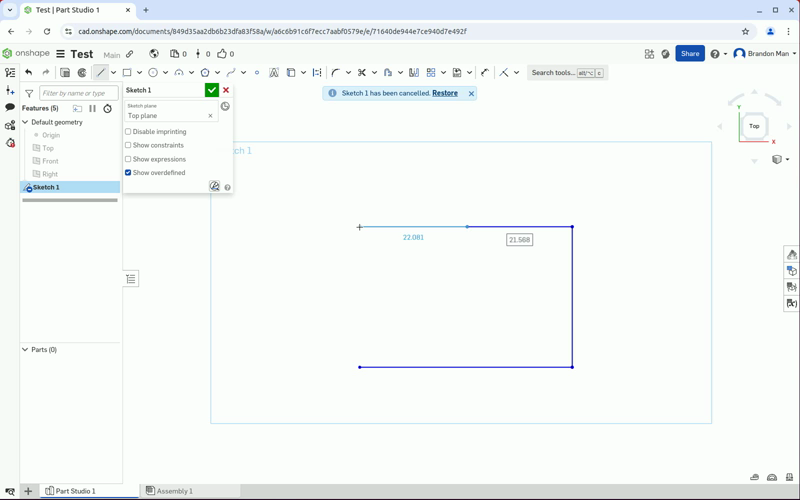
key_down(shift)
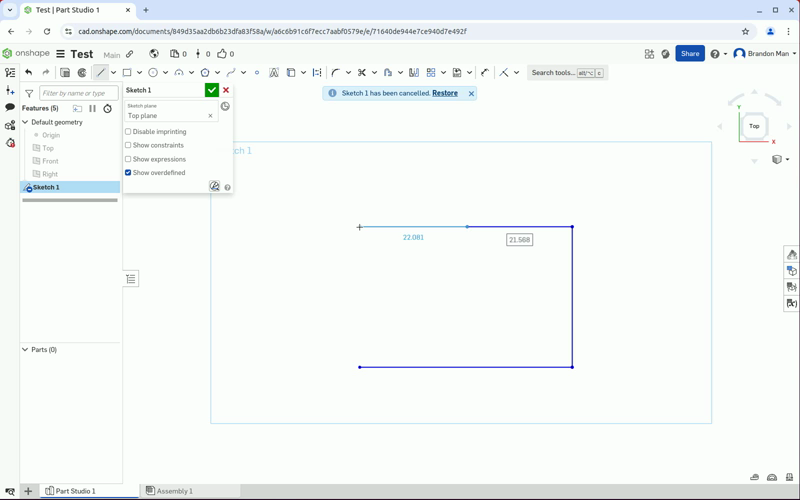
mouse_move(359, 367)
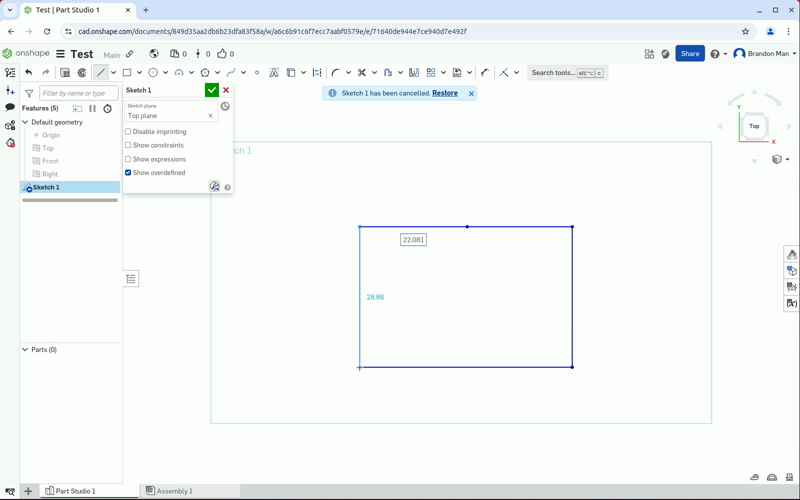
key_up(shift)
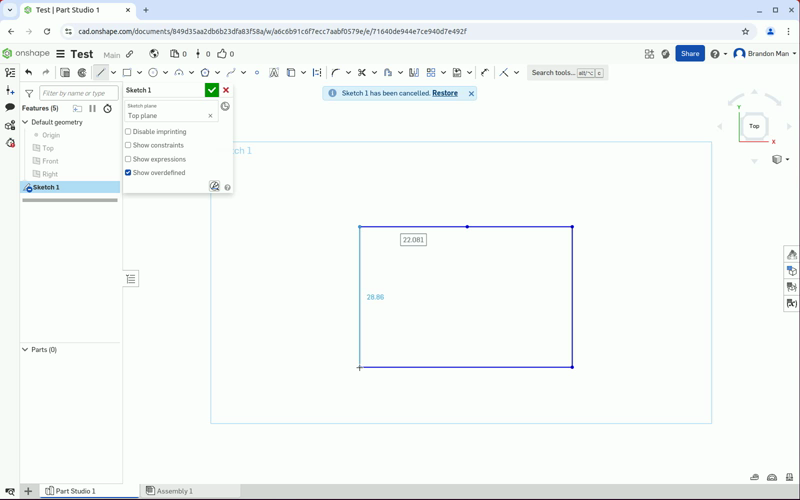
click(359, 367)
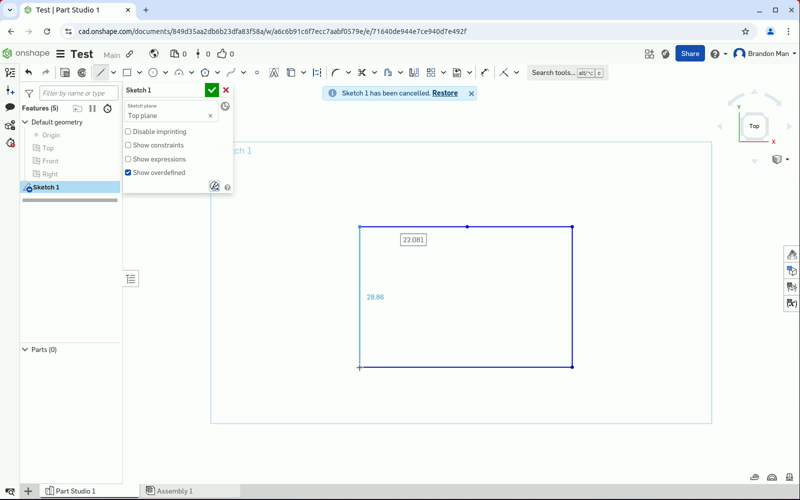
key(esc)
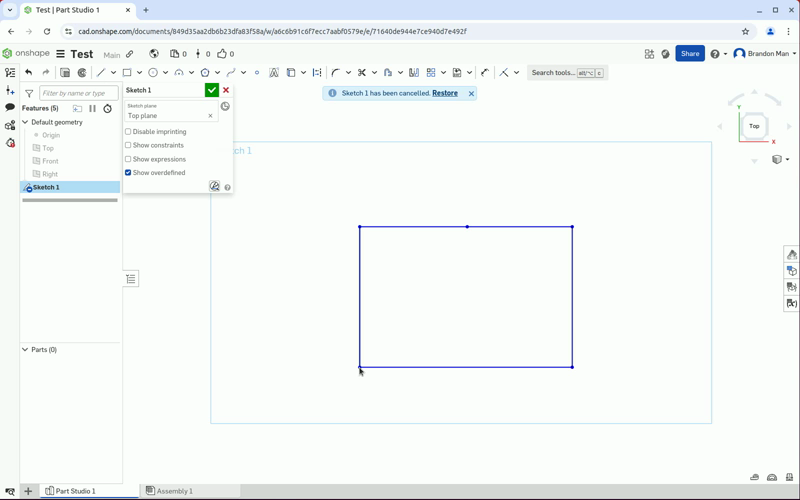
mouse_move(482, 246)
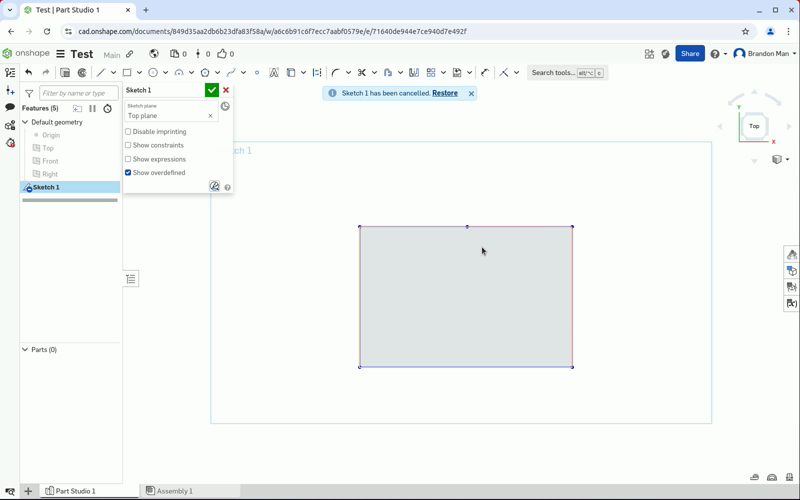
click(482, 246)
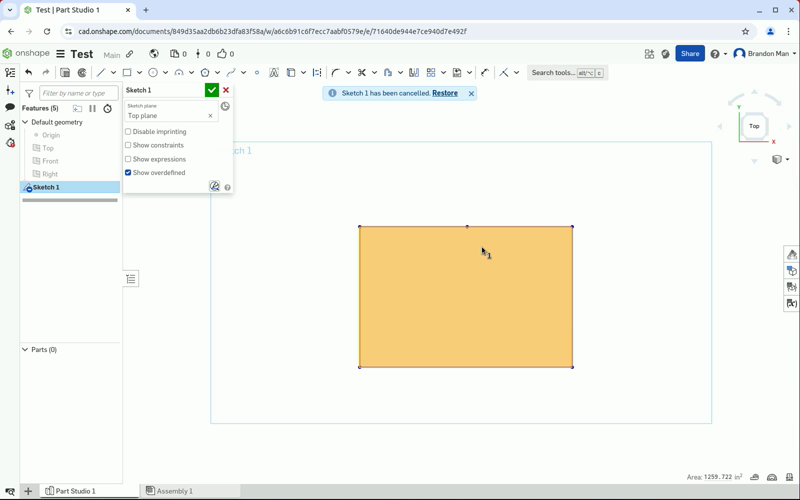
mouse_move(73, 352)
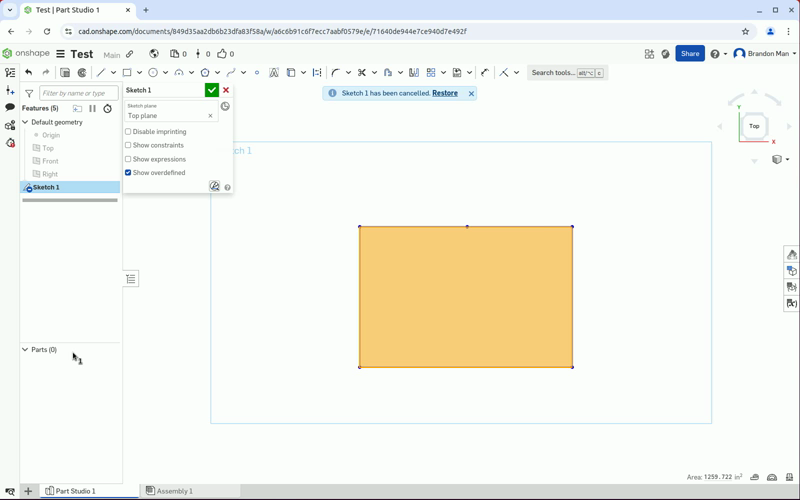
key(shift+y)
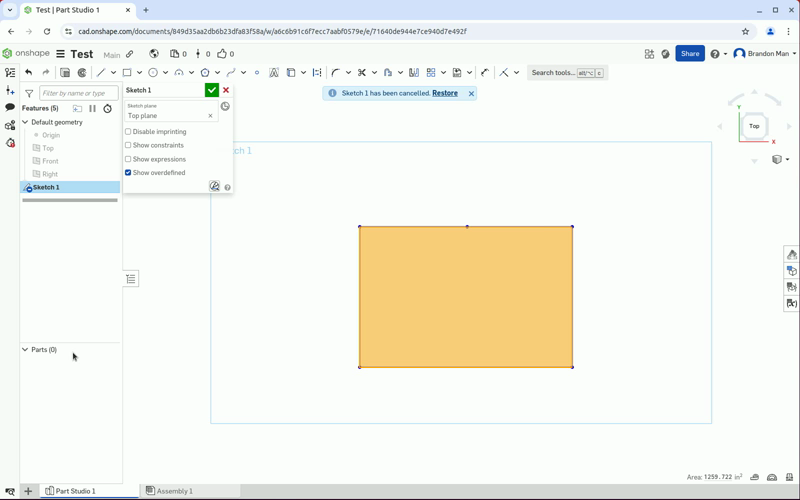
key(shift+e)
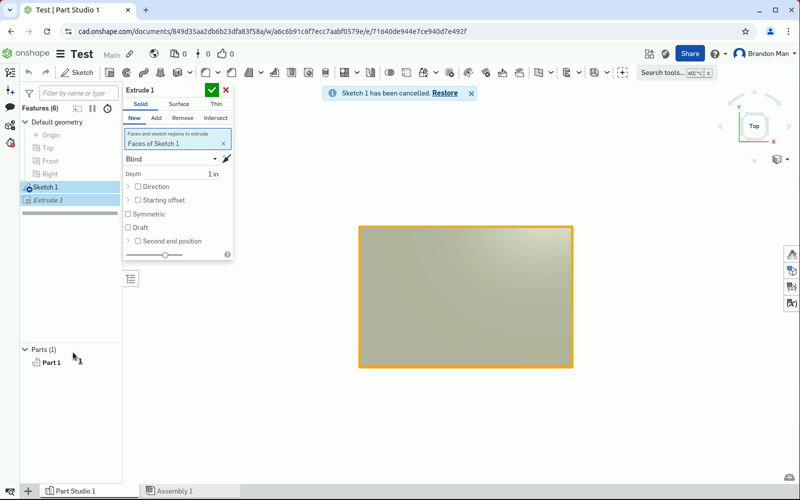
mouse_move(143, 106)
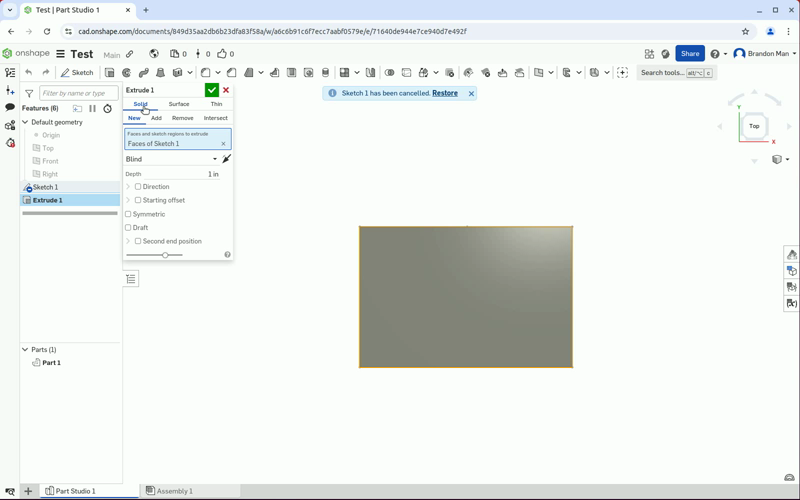
click(143, 106)
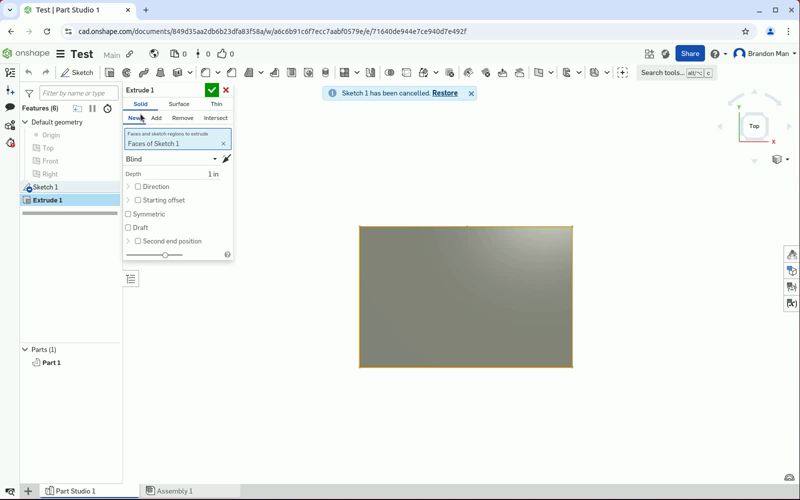
mouse_move(137, 120)
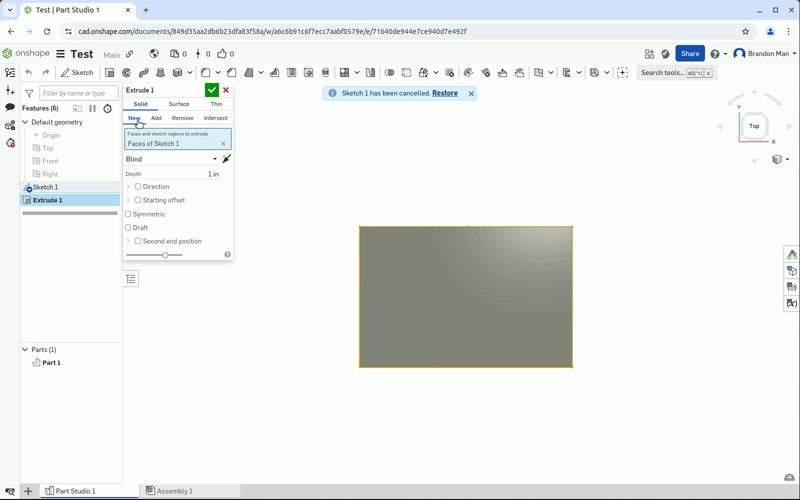
click(137, 120)
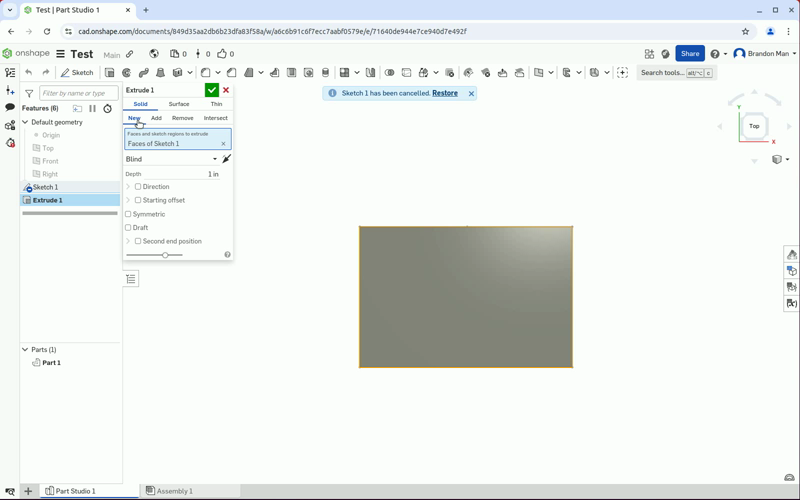
key(tab, 4)
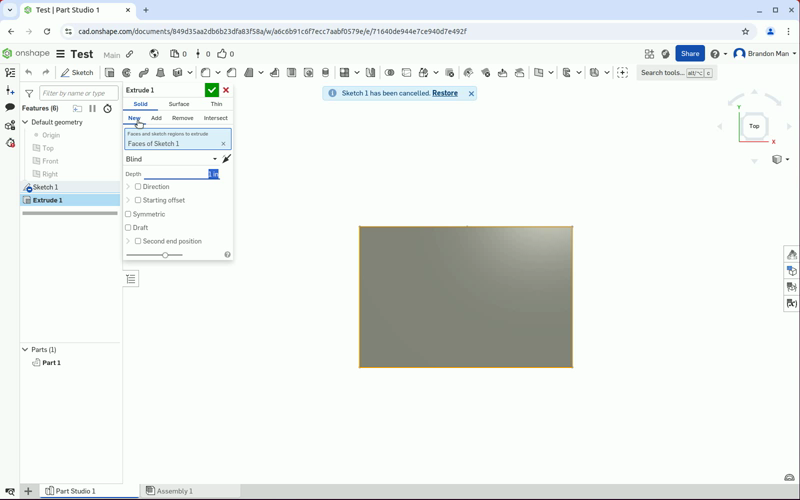
text(8.666)
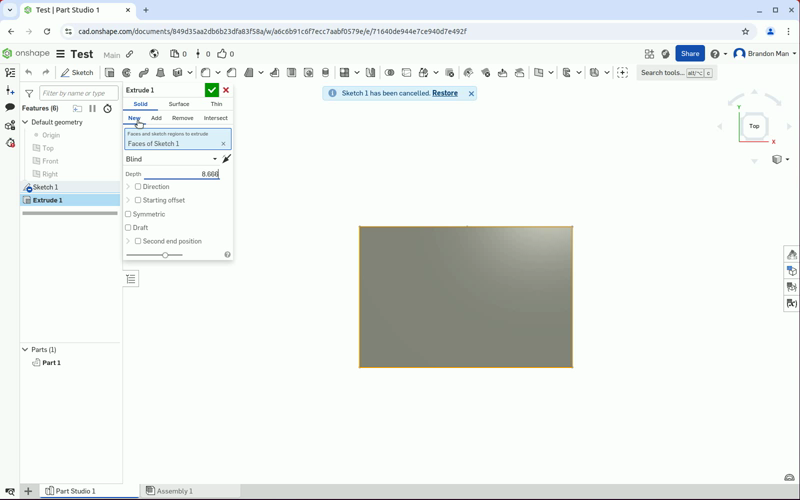
key(enter)
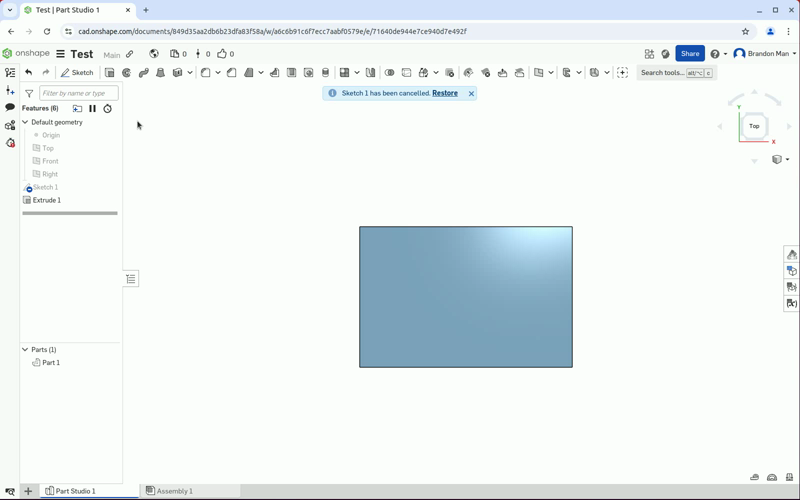
key(shift+h)
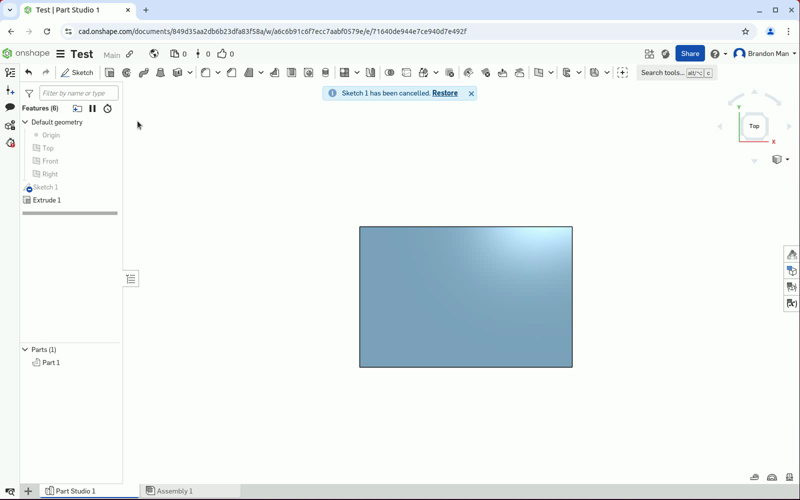
key(shift+h)
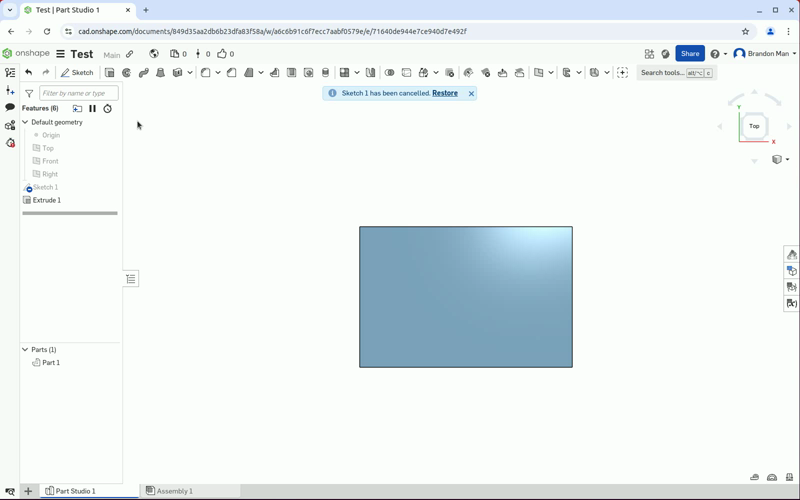
mouse_move(73, 189)
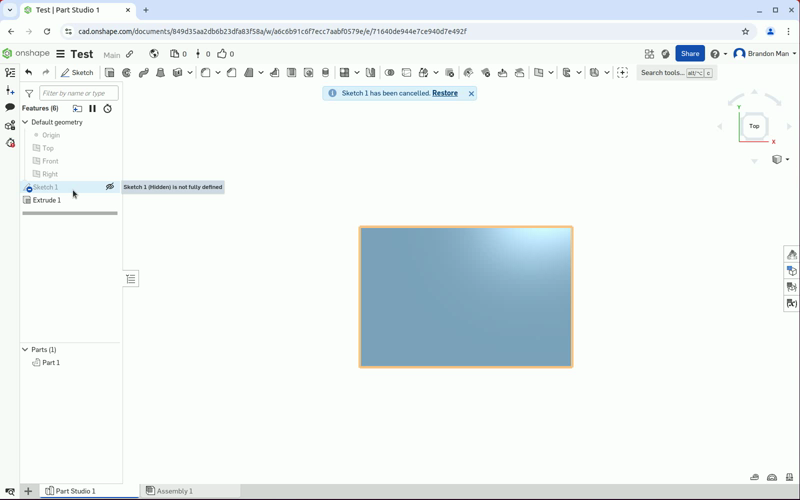
click(73, 189)
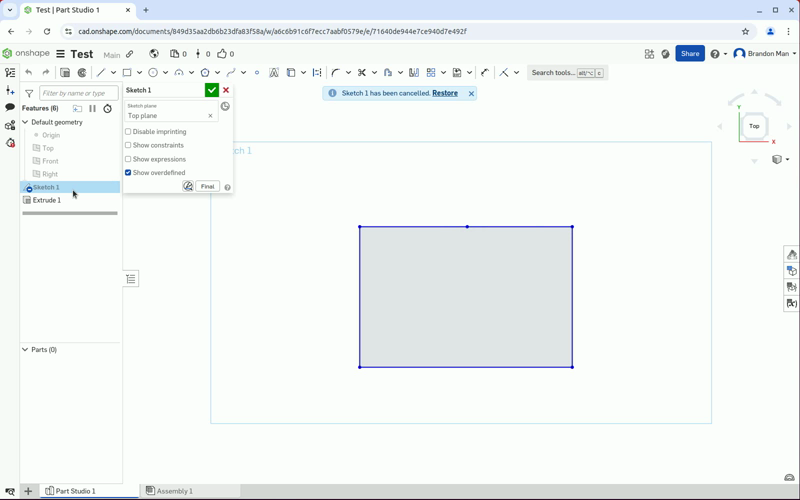
mouse_move(229, 92)
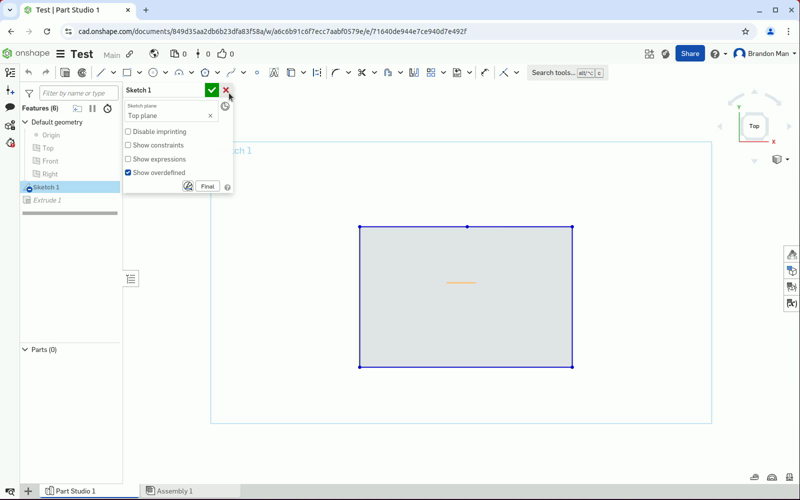
click(229, 92)
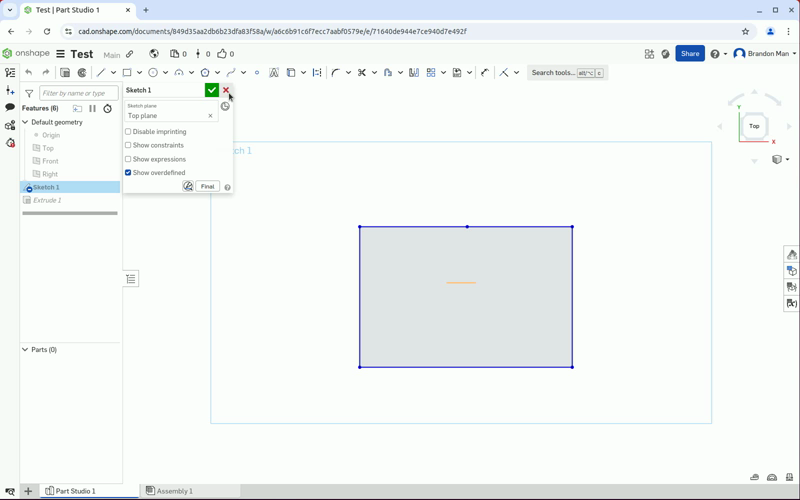
key(shift+s)
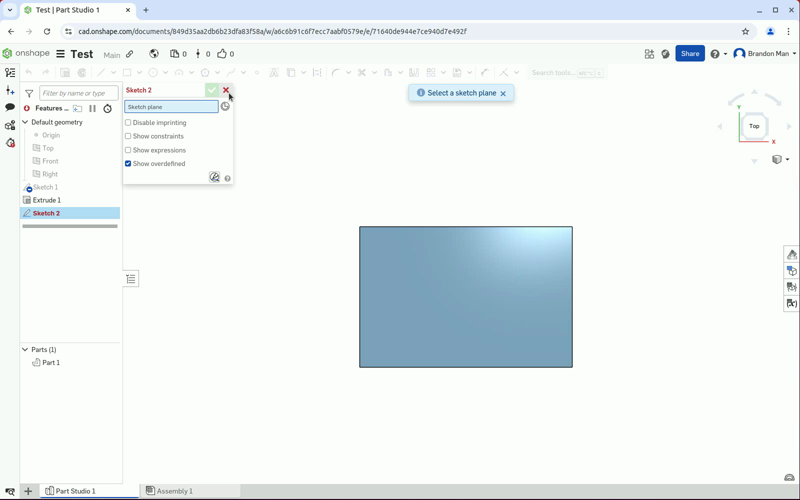
mouse_move(73, 150)
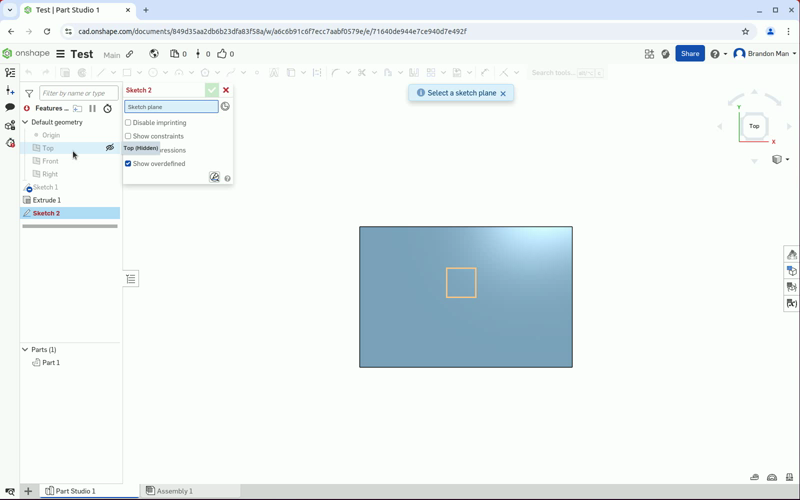
click(73, 150)
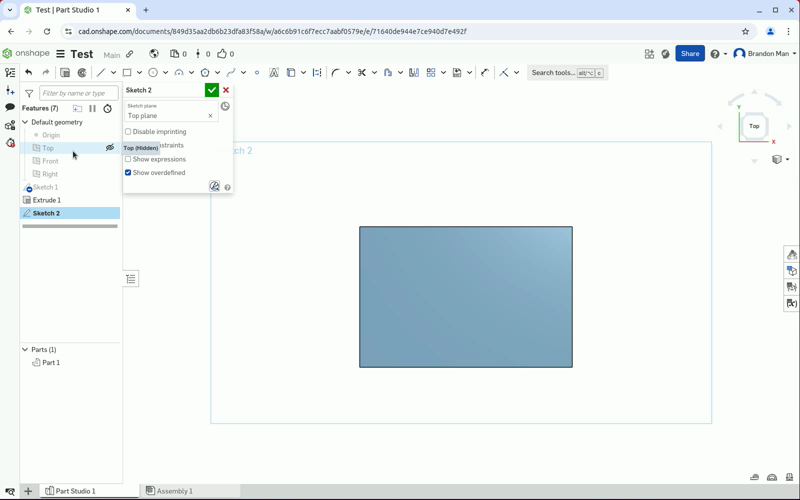
mouse_move(73, 352)
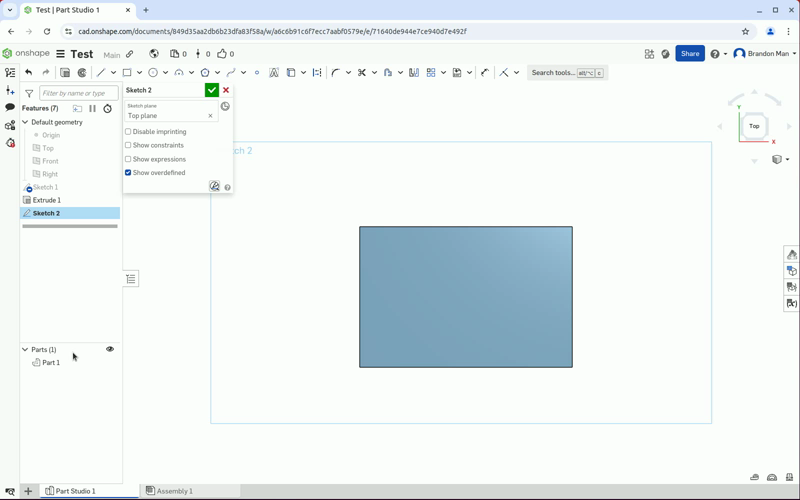
key(y)
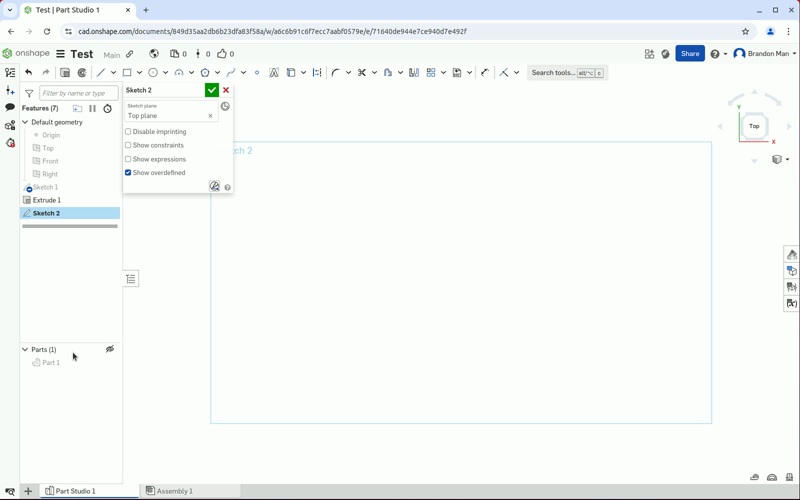
key(a)
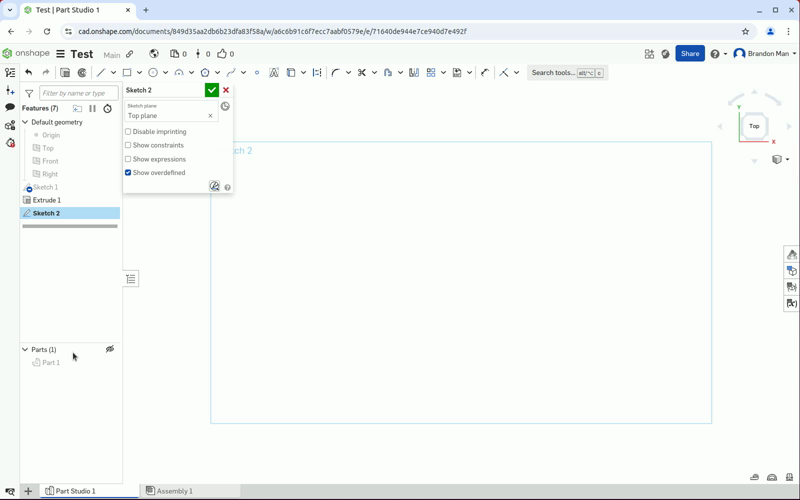
key_down(shift)
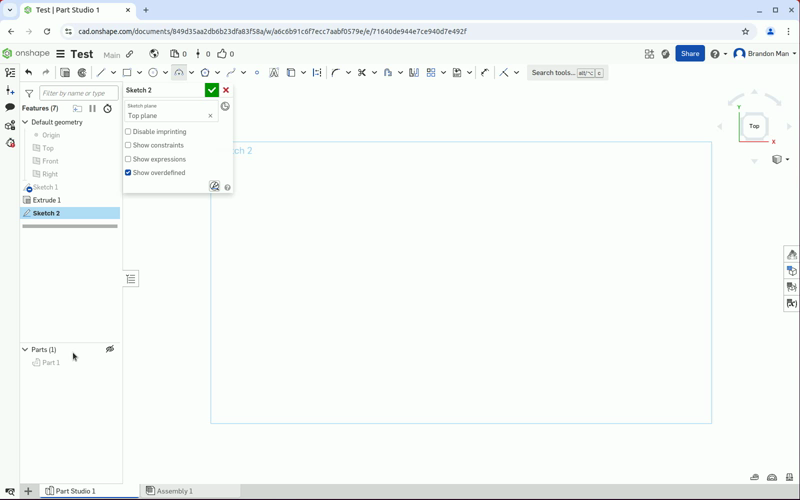
mouse_move(466, 225)
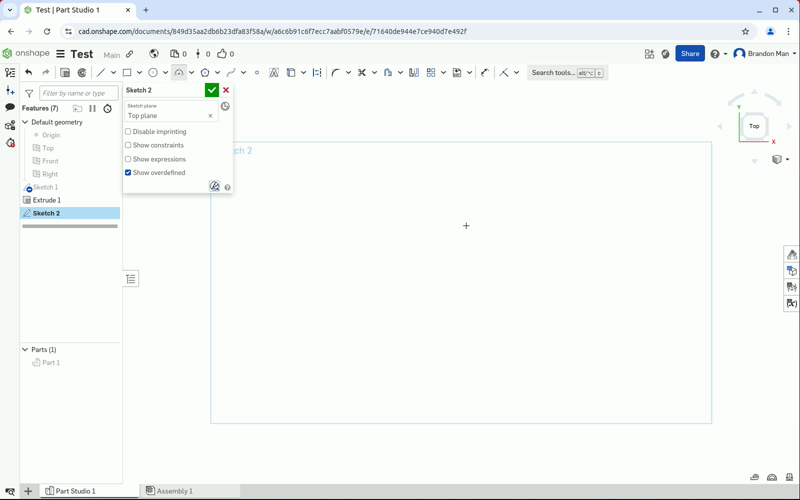
click(466, 225)
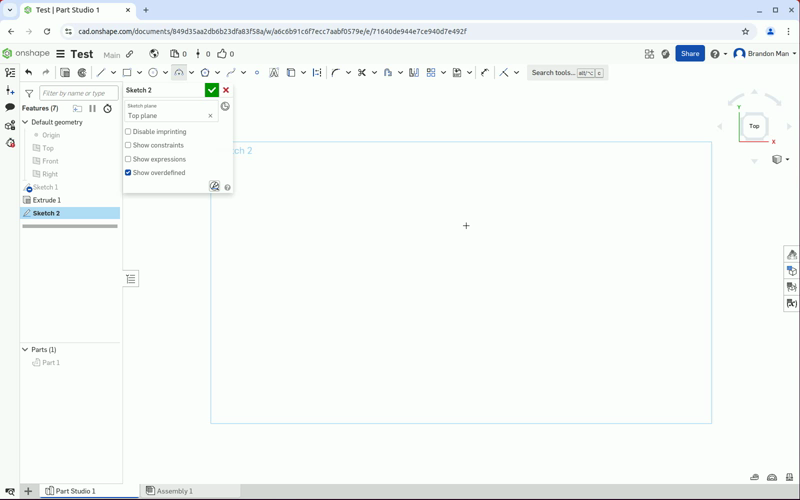
key_up(shift)
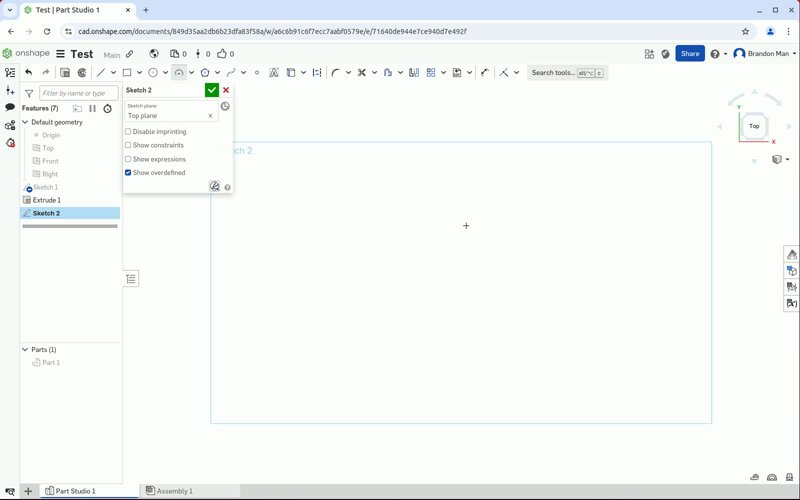
key_down(shift)
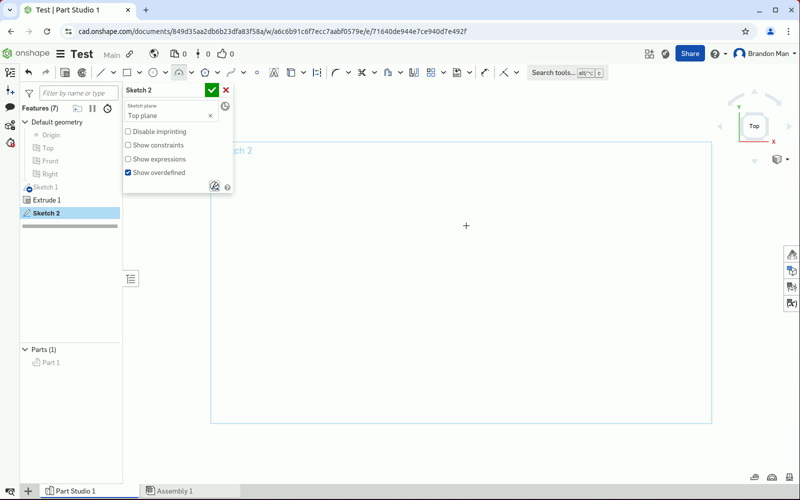
mouse_move(573, 225)
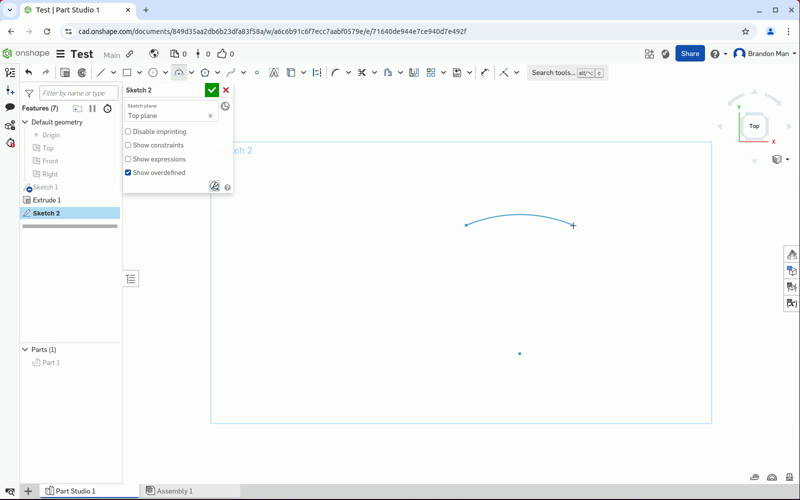
click(573, 225)
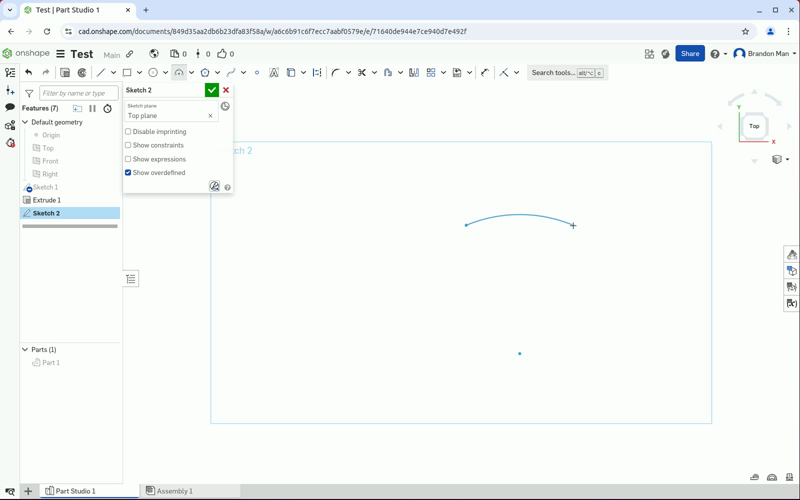
mouse_move(519, 278)
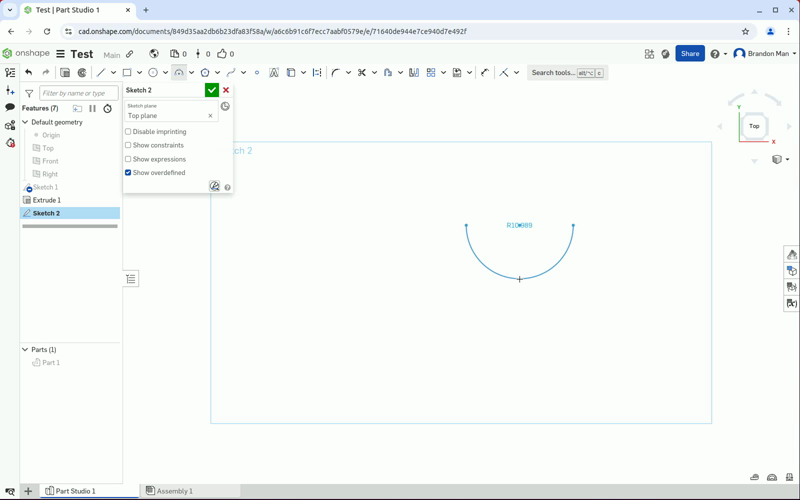
click(519, 278)
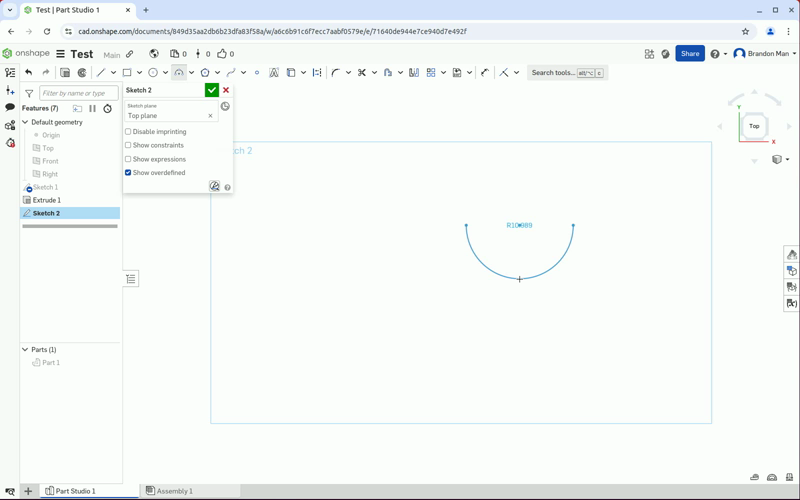
key_up(shift)
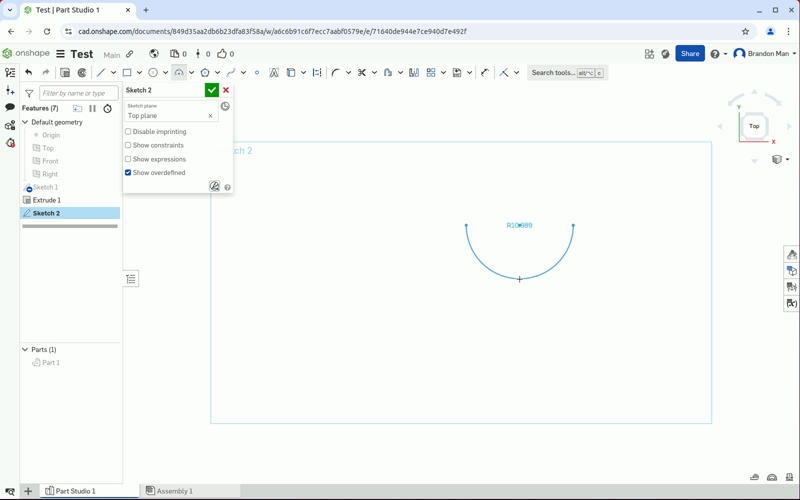
key(esc)
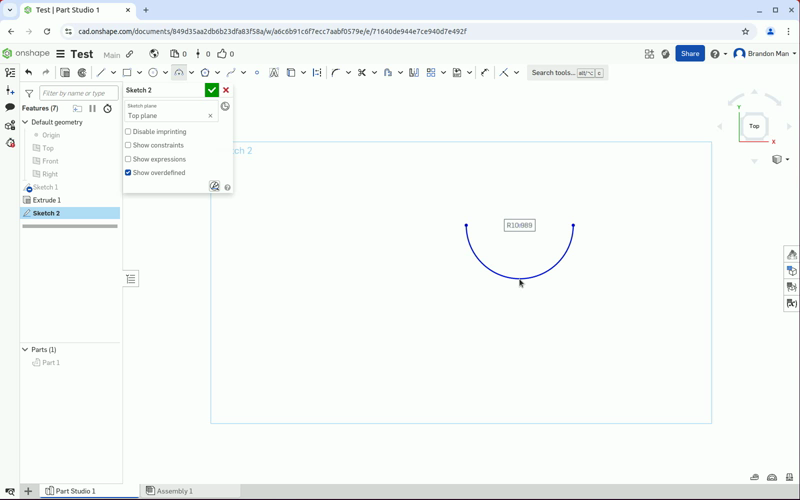
key(l)
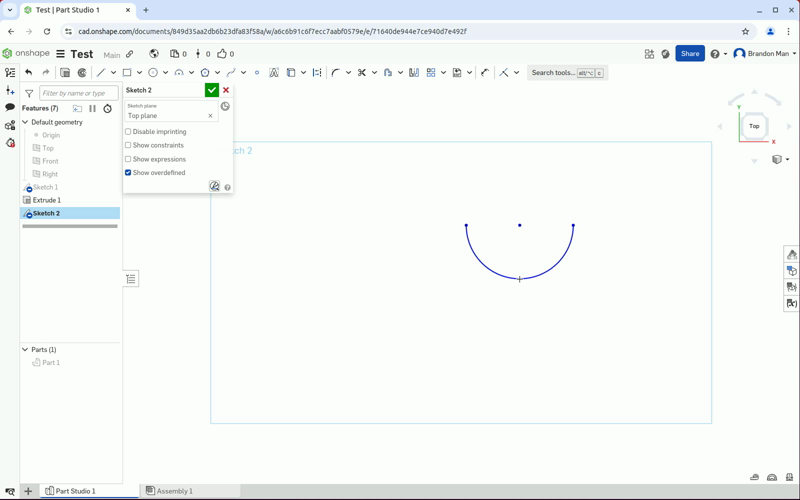
mouse_move(573, 225)
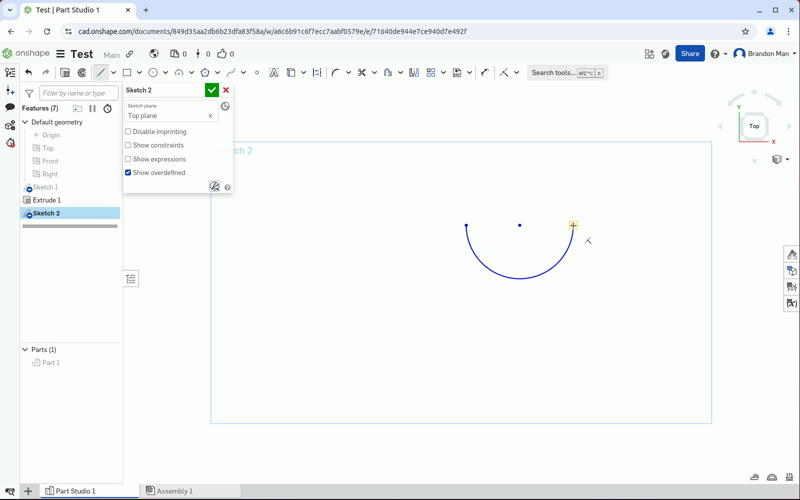
click(573, 225)
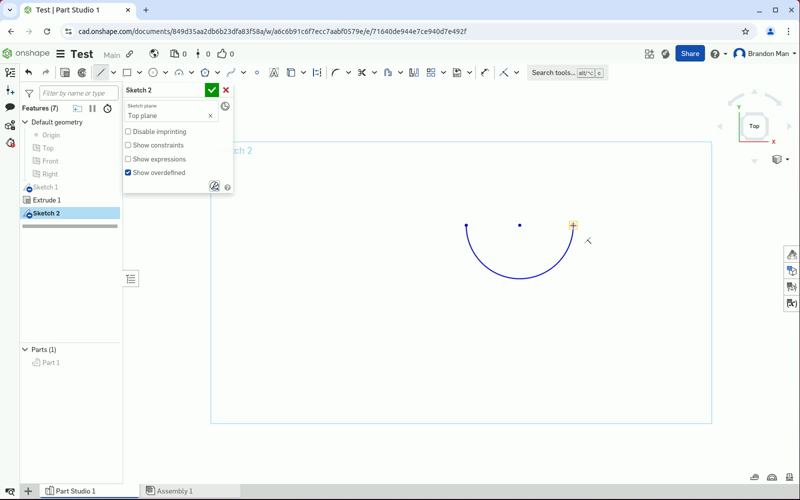
key_down(shift)
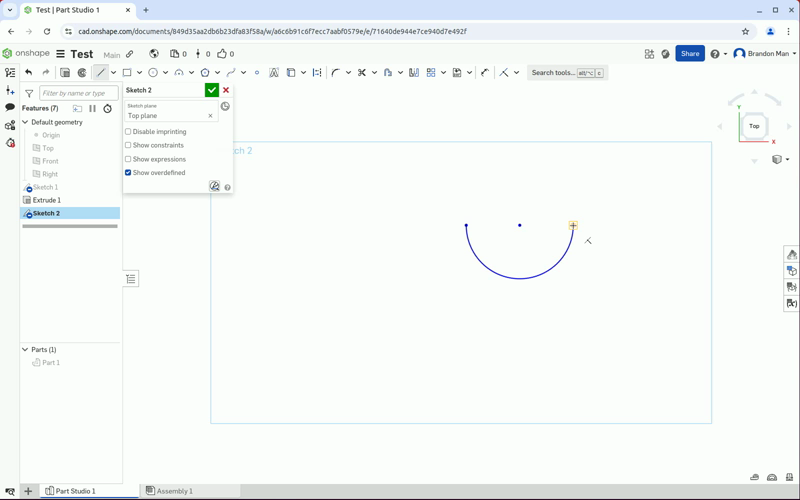
mouse_move(466, 225)
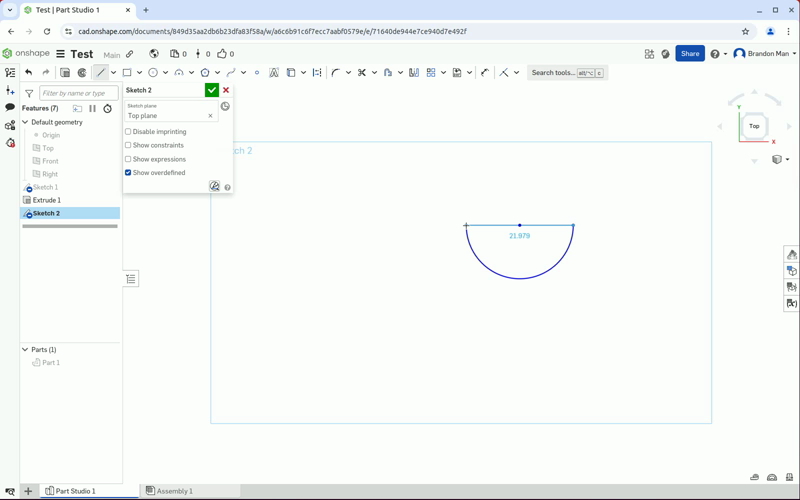
key_up(shift)
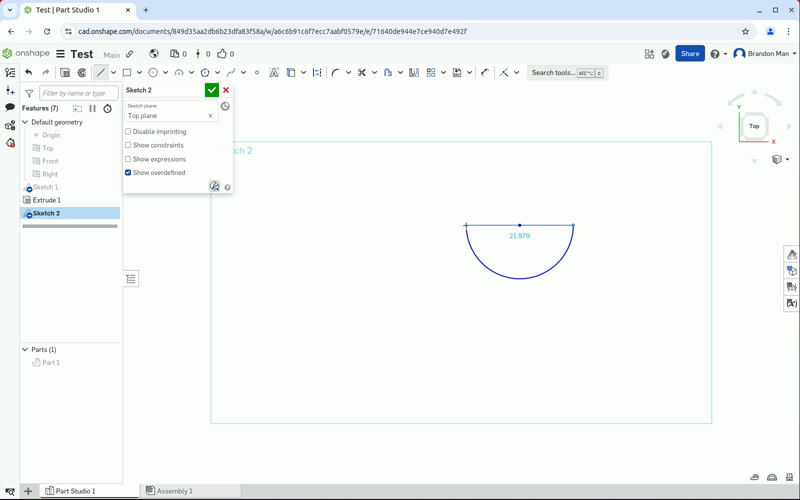
click(466, 225)
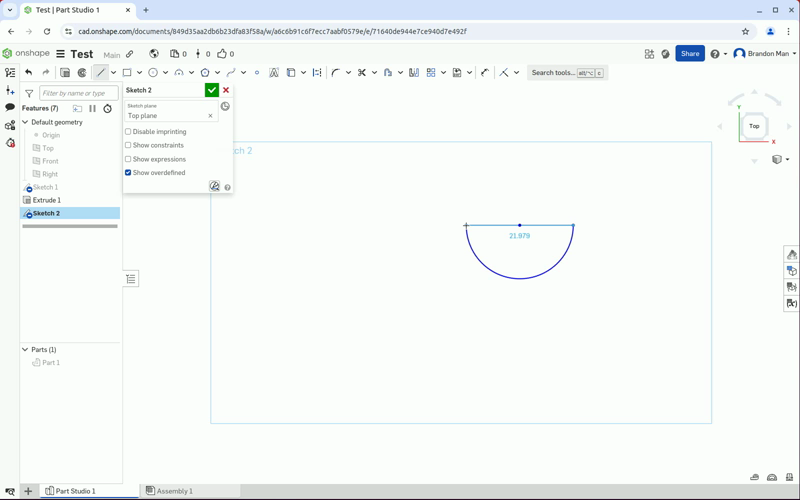
key(esc)
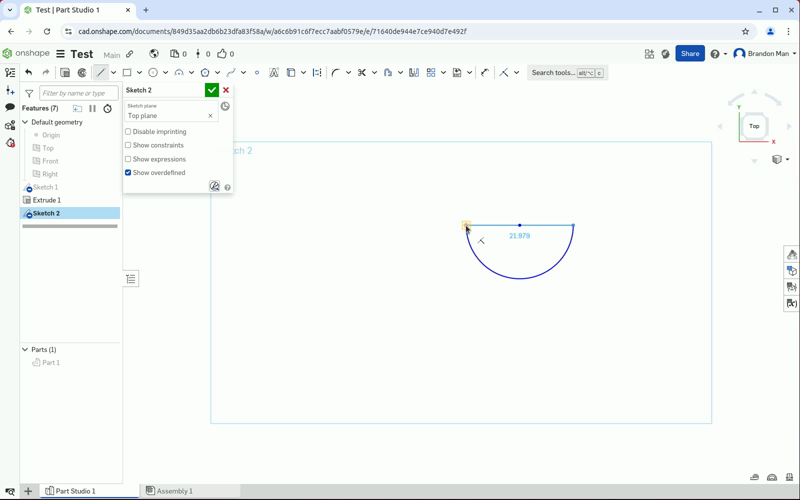
mouse_move(489, 242)
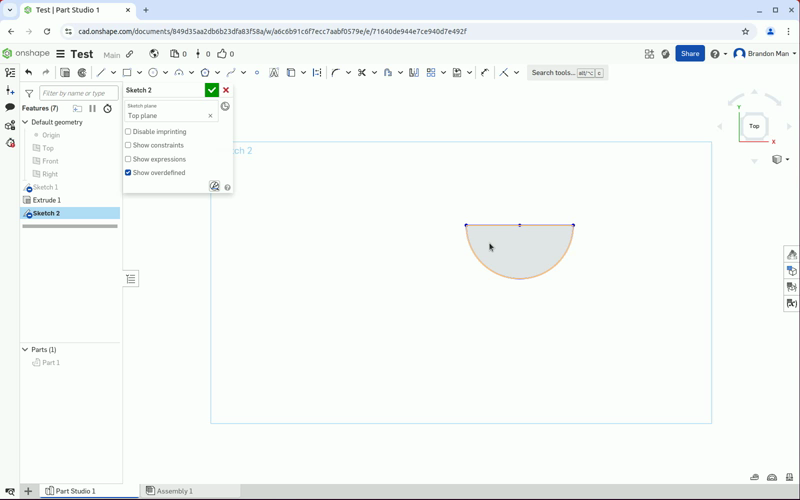
scroll(6)
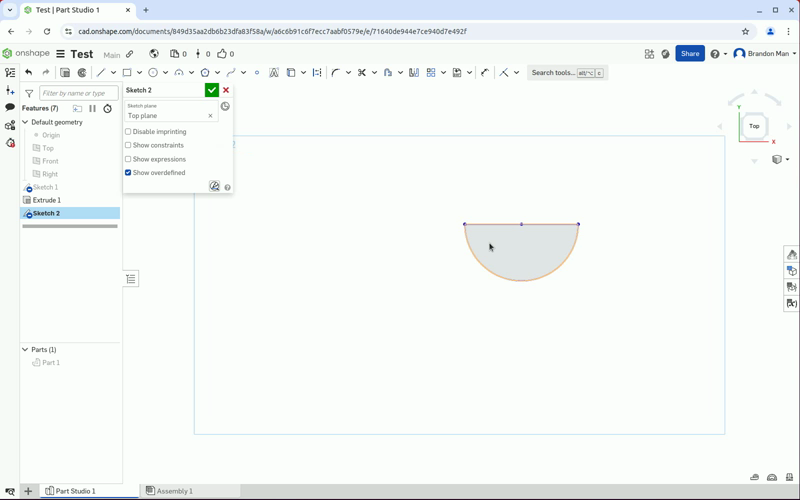
scroll(6)
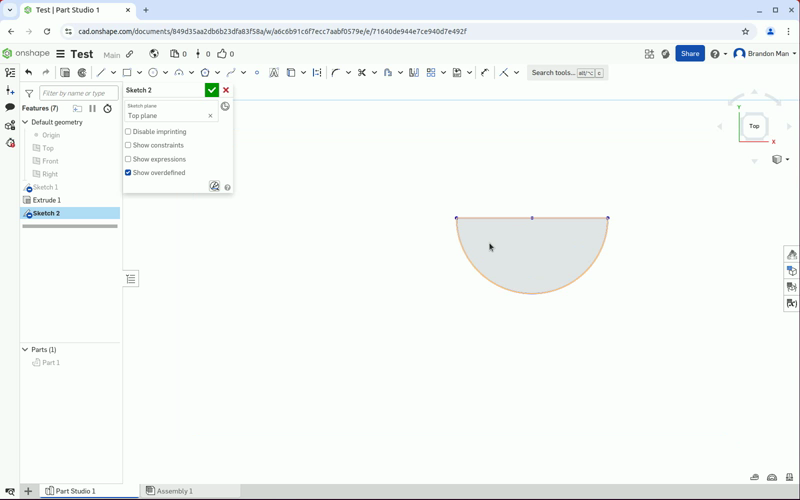
scroll(6)
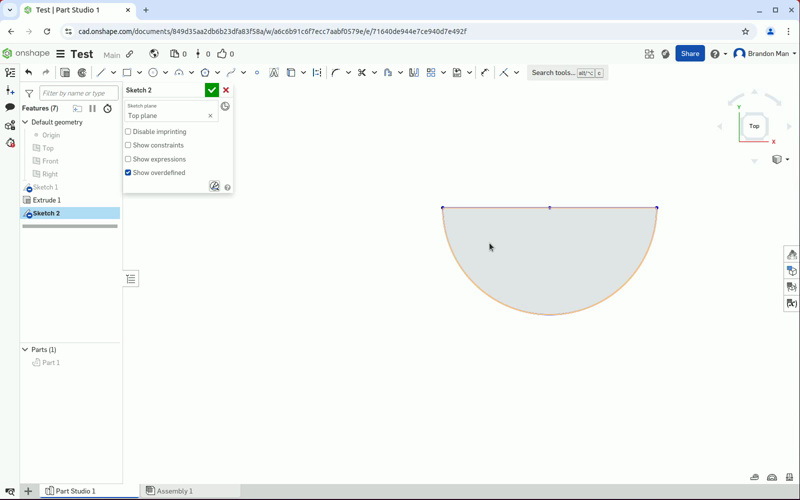
scroll(6)
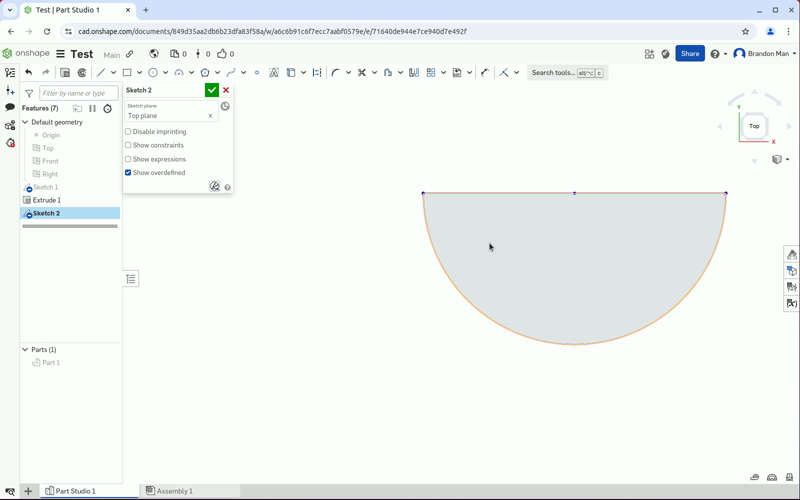
scroll(6)
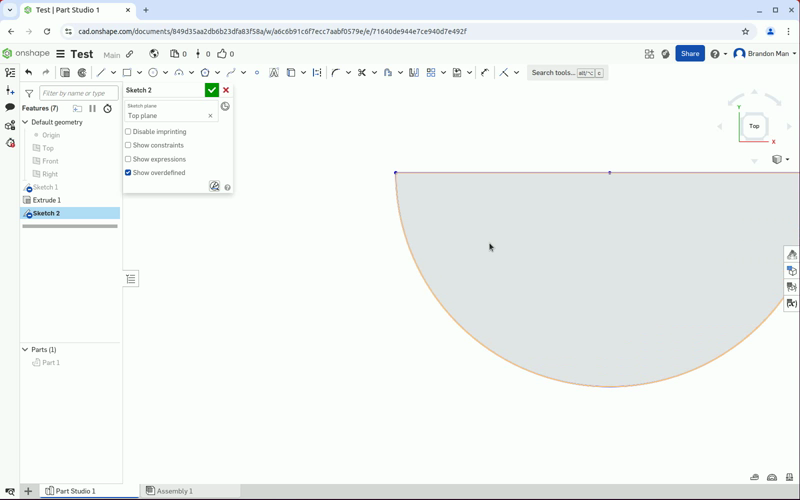
scroll(6)
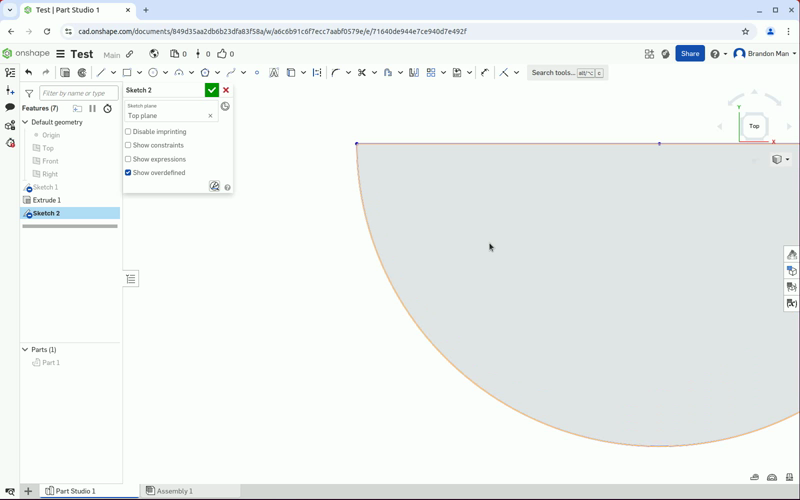
scroll(6)
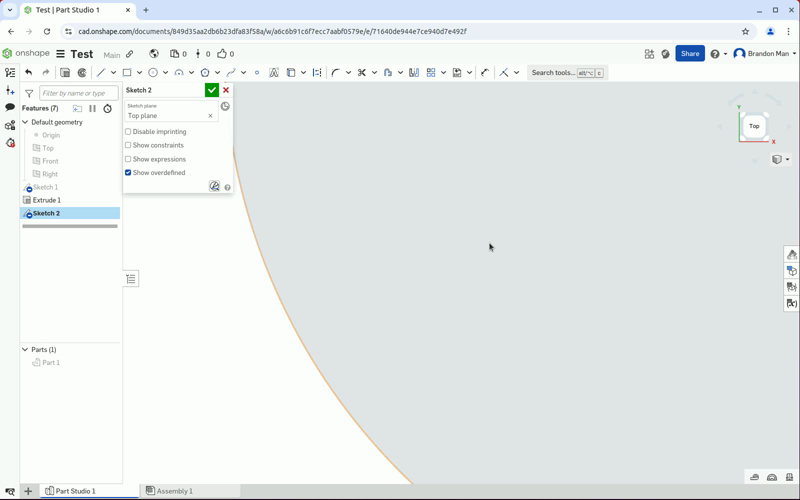
click(489, 242)
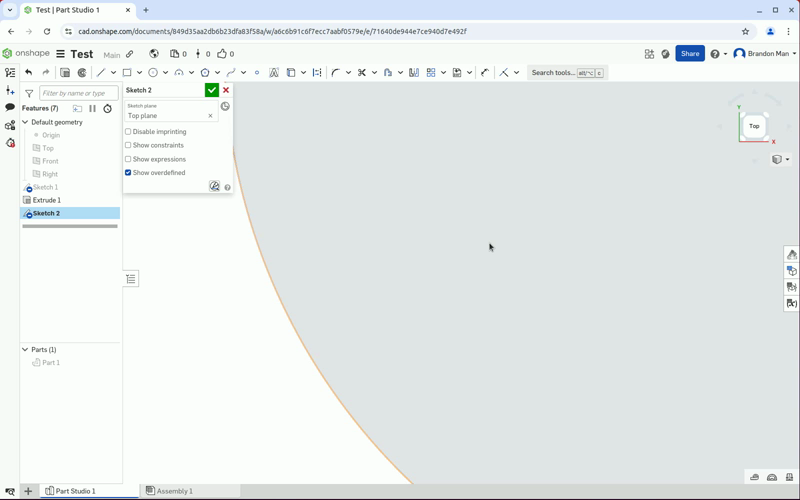
scroll(-6)
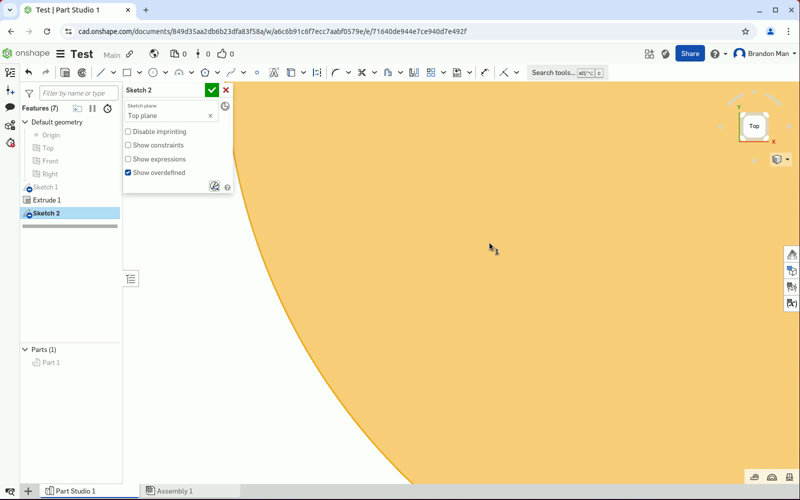
scroll(-6)
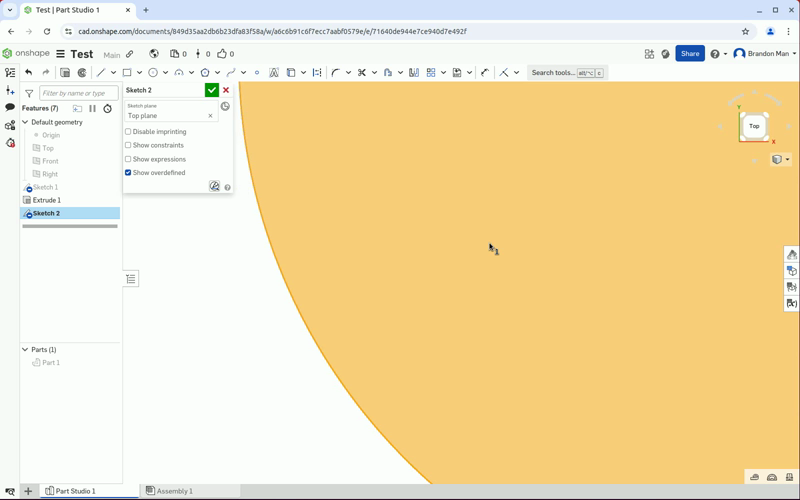
scroll(-6)
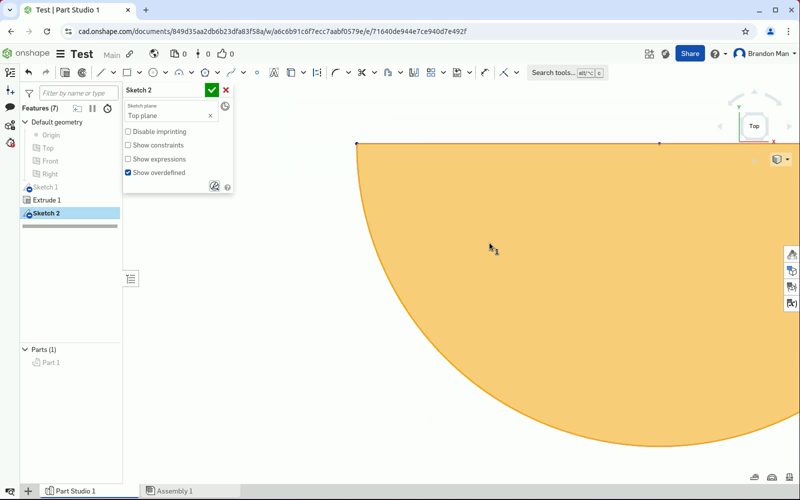
scroll(-6)
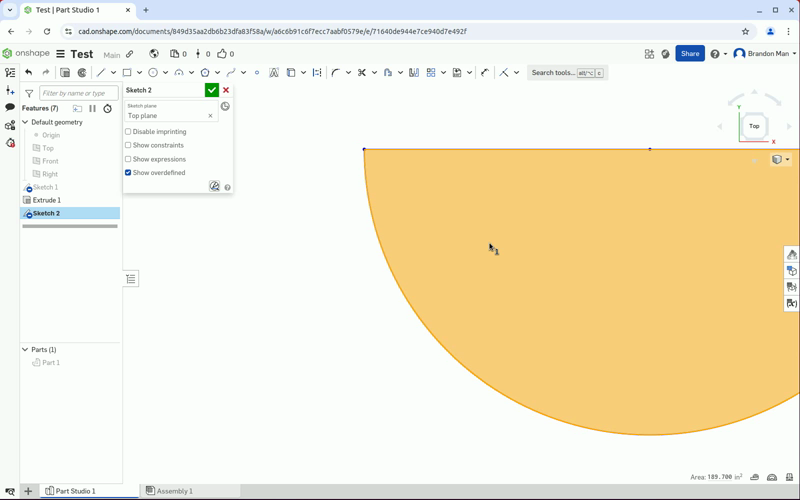
scroll(-6)
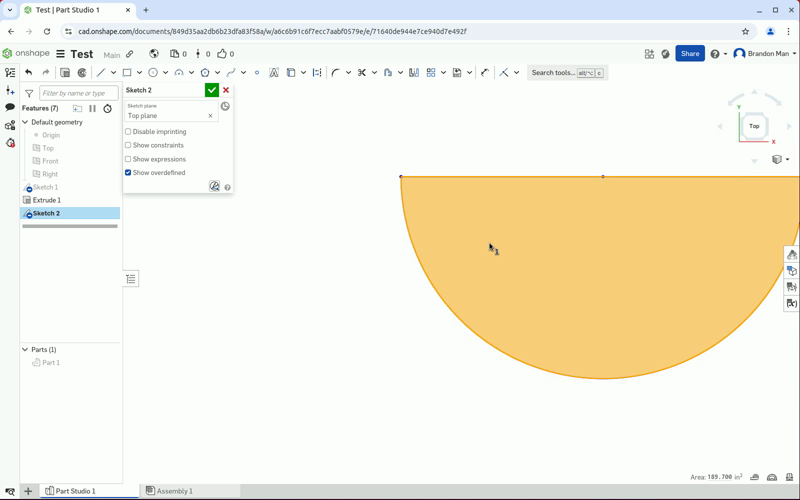
scroll(-6)
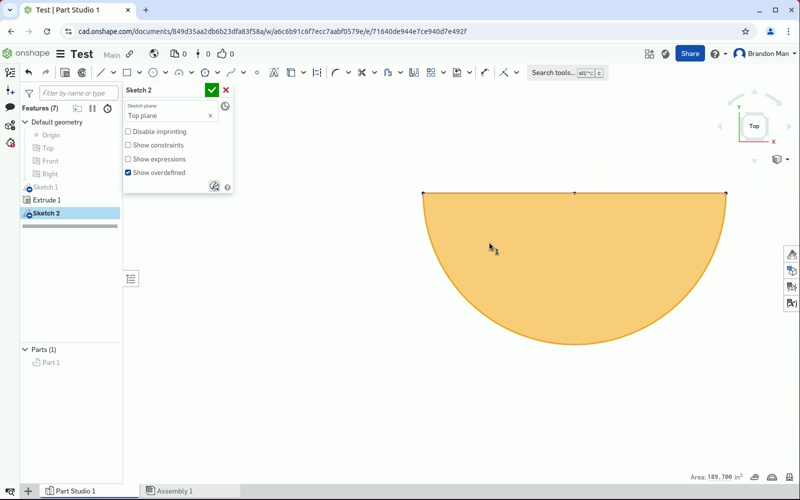
scroll(-6)
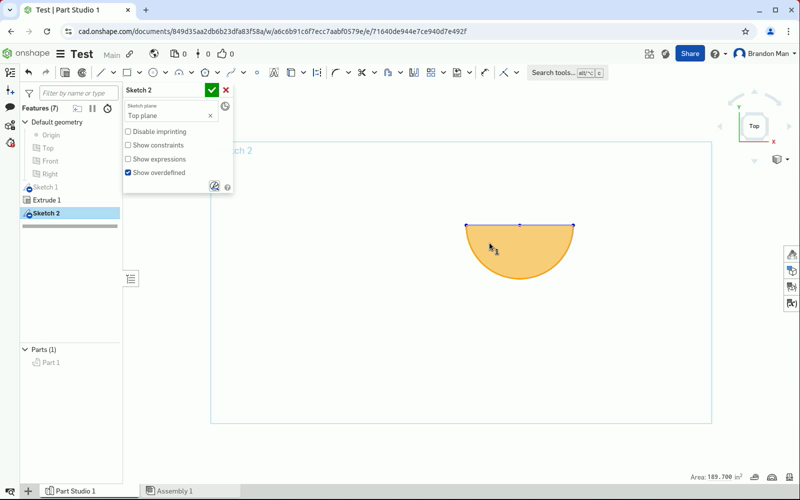
mouse_move(73, 352)
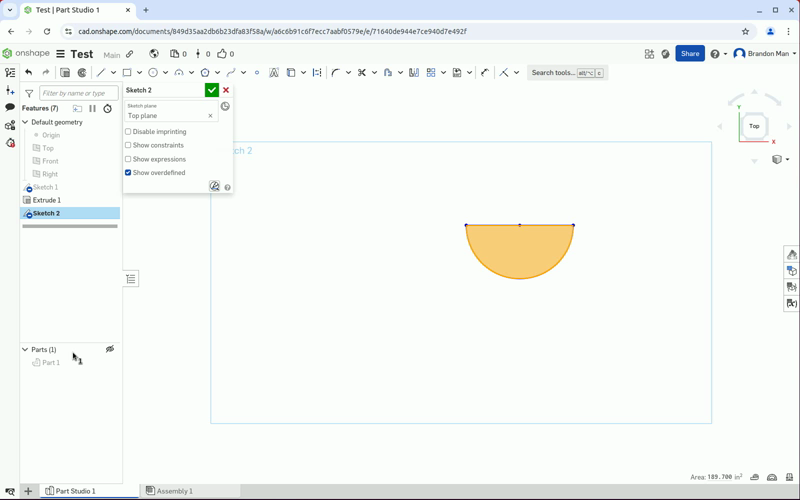
key(shift+y)
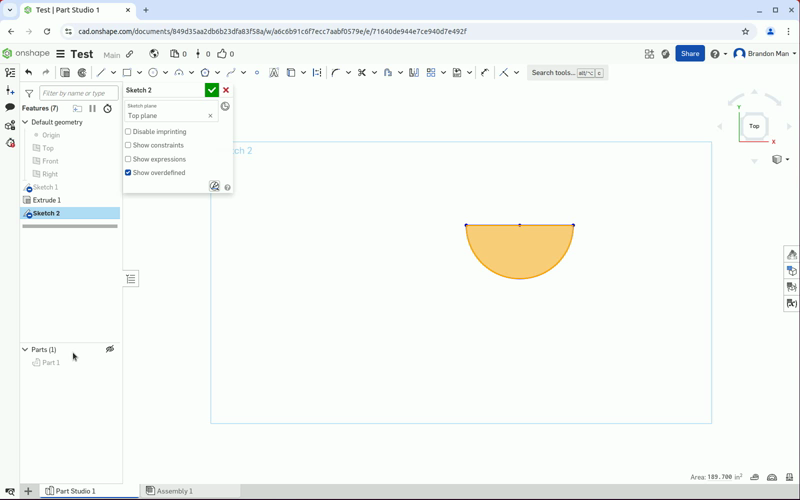
key(shift+e)
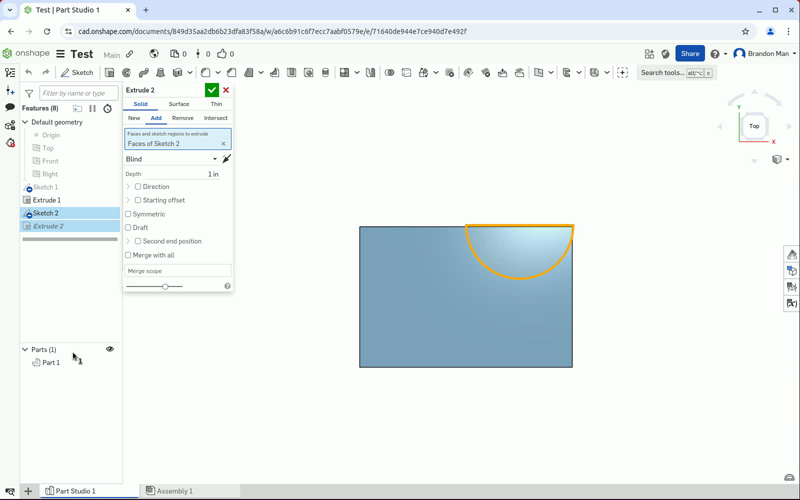
mouse_move(143, 106)
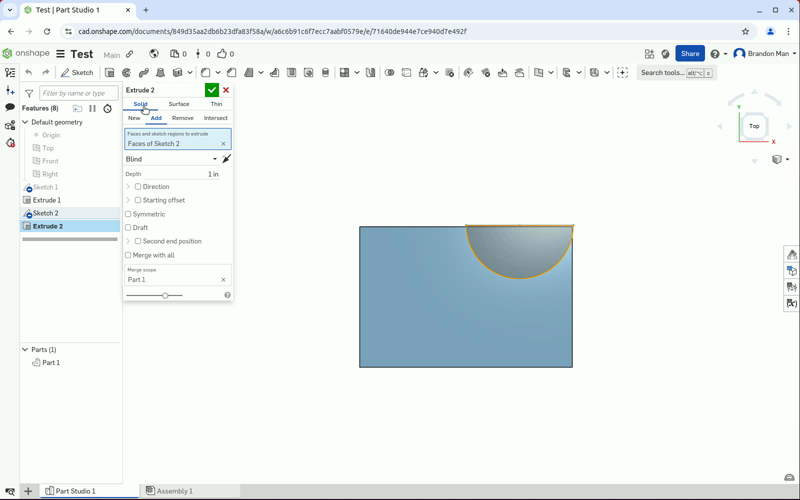
click(143, 106)
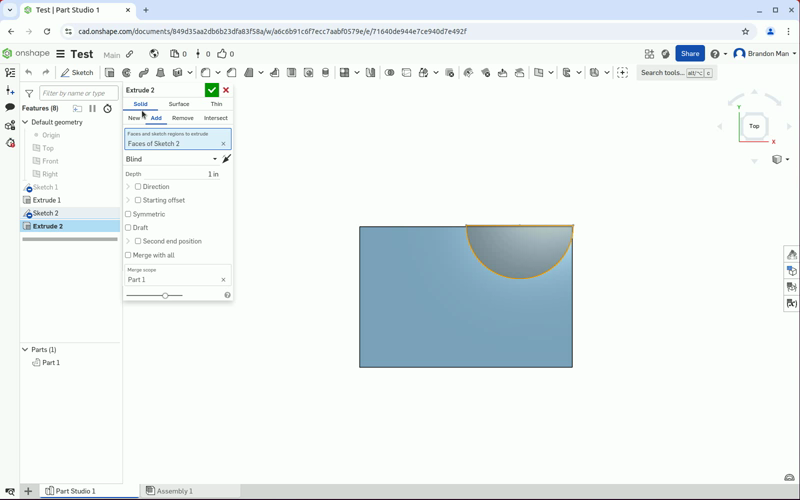
mouse_move(137, 120)
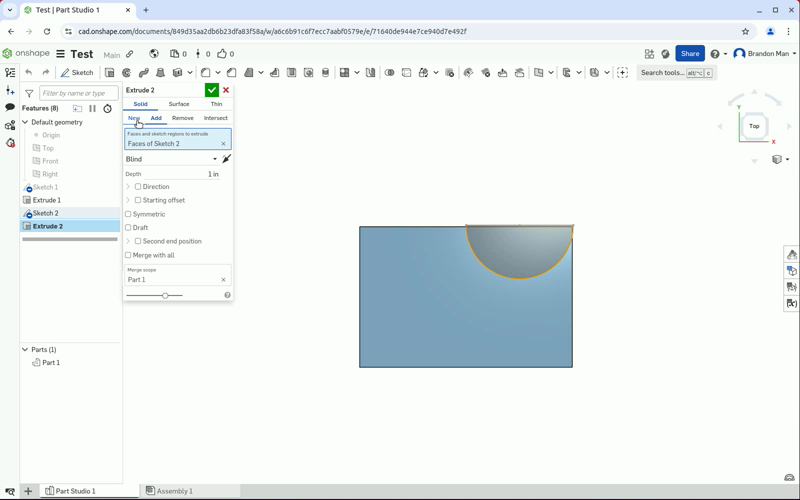
click(137, 120)
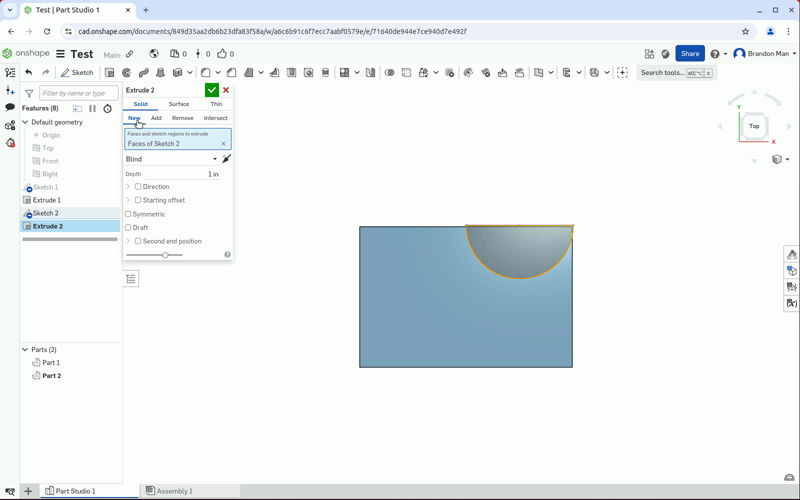
key(tab, 4)
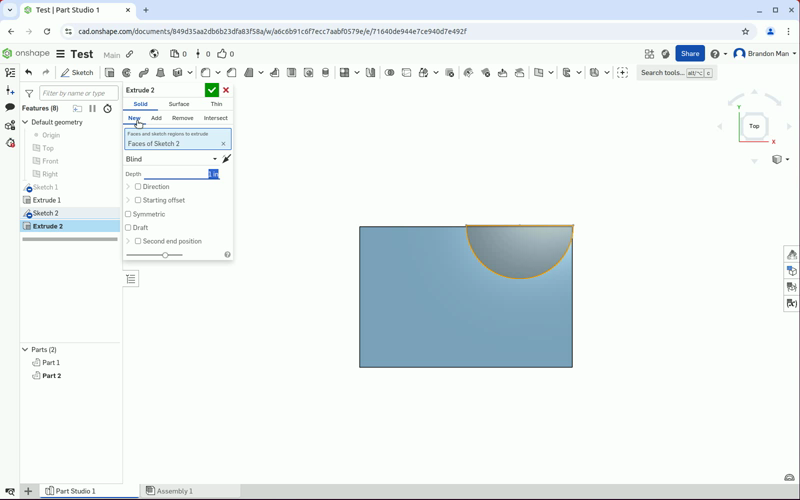
text(8.666)
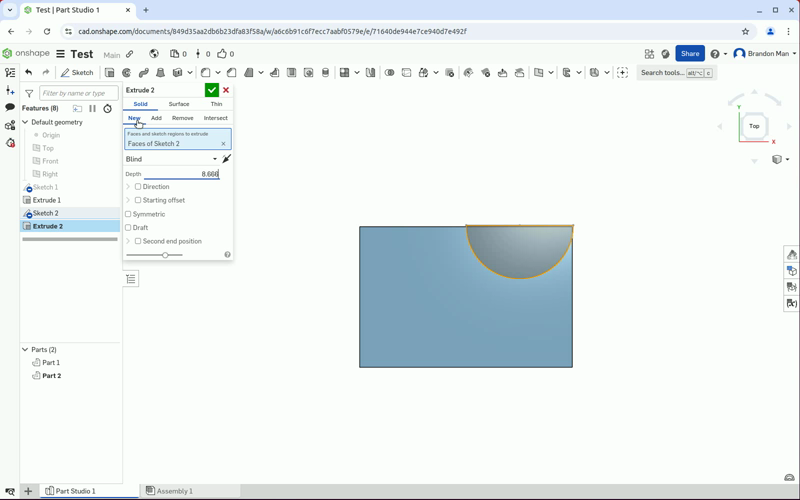
key(enter)
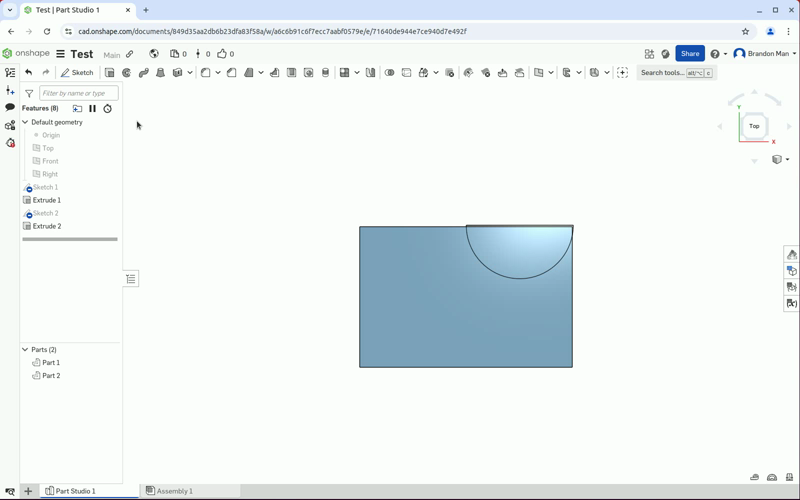
key(shift+h)
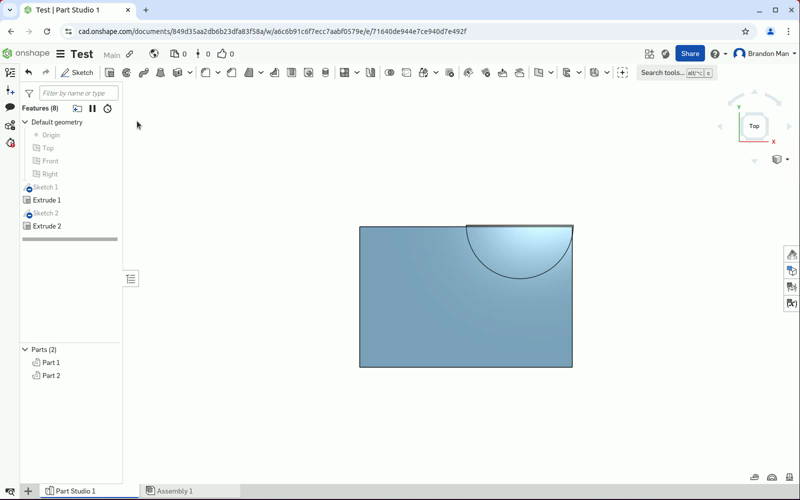
key(shift+h)
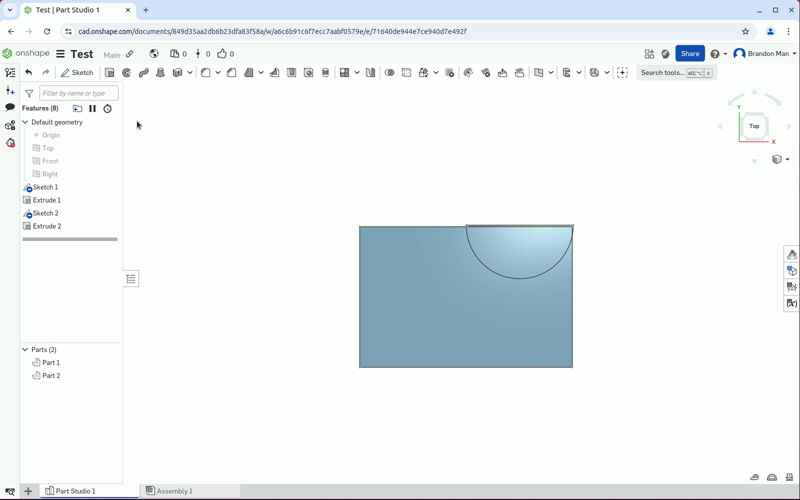
key(shift+7)
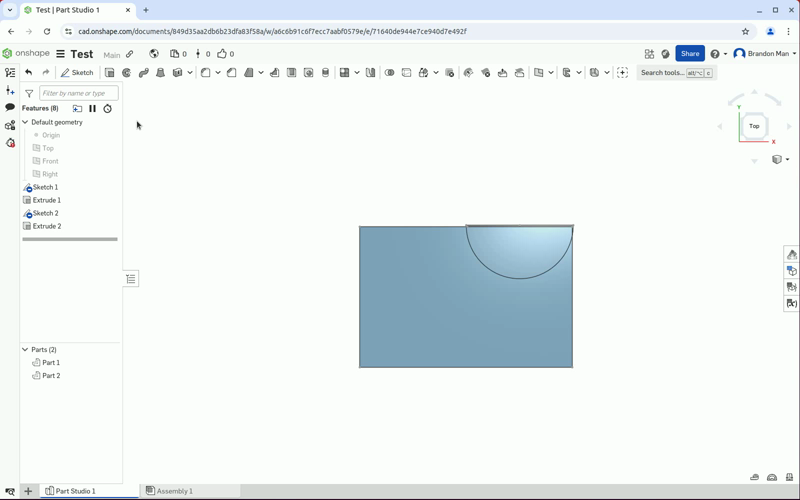
key(up, 3)
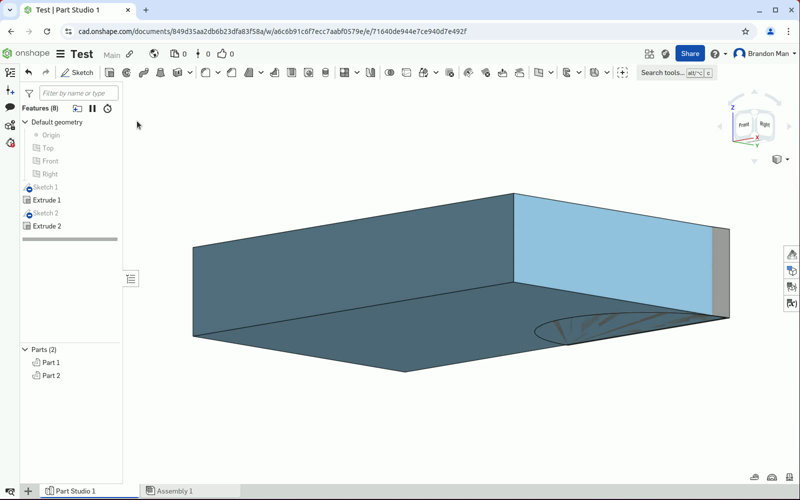
key(left, 3)
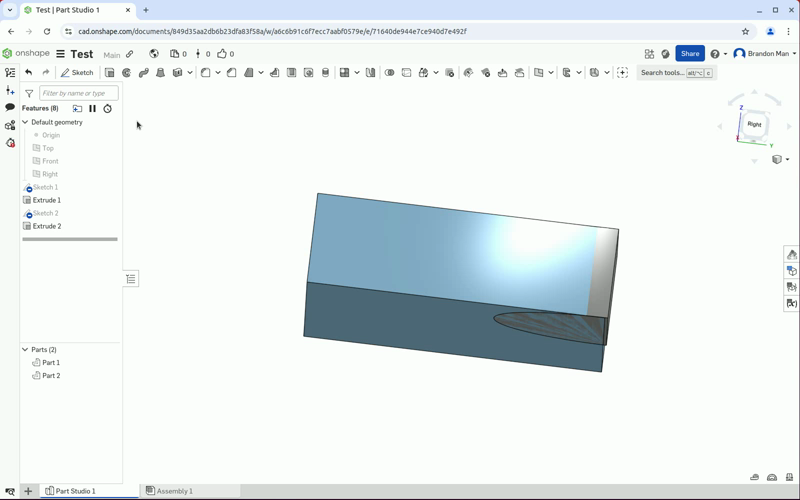
key(right, 3)
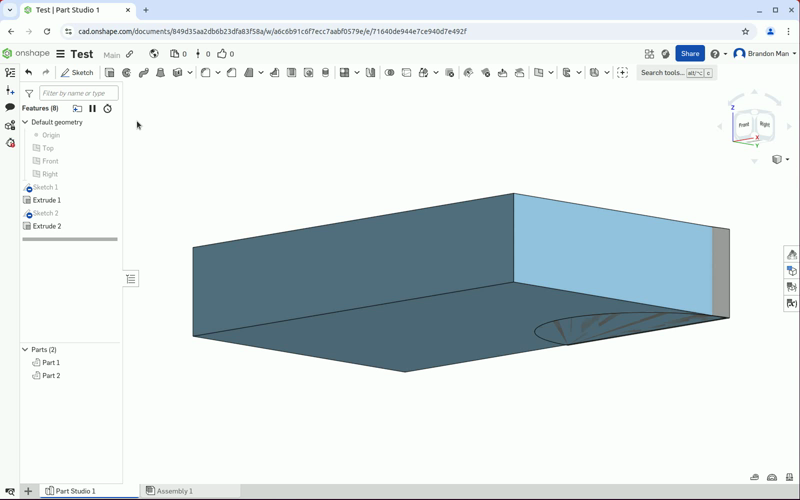
key(down, 3)
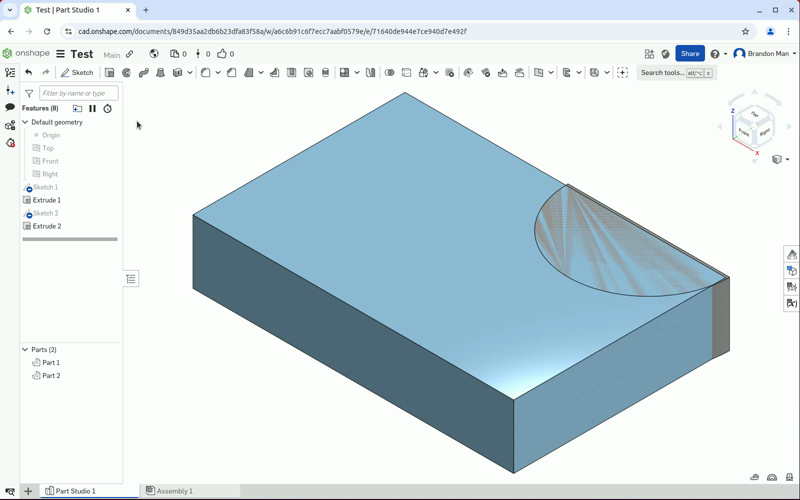
mouse_move(73, 189)
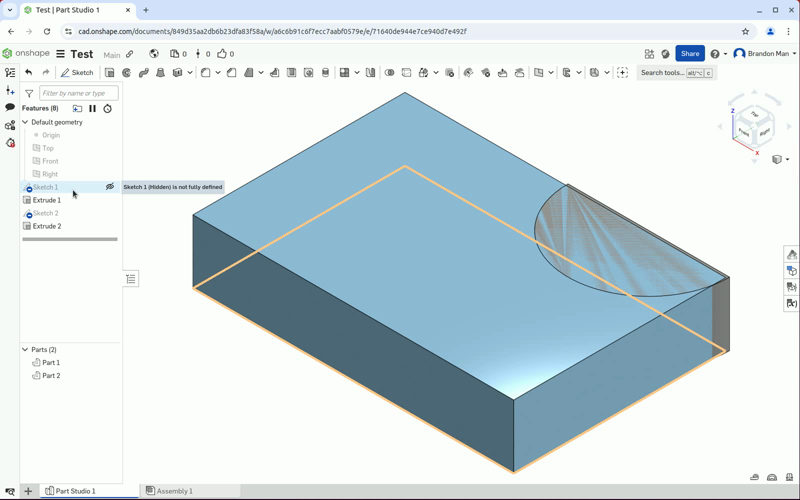
click(73, 189)